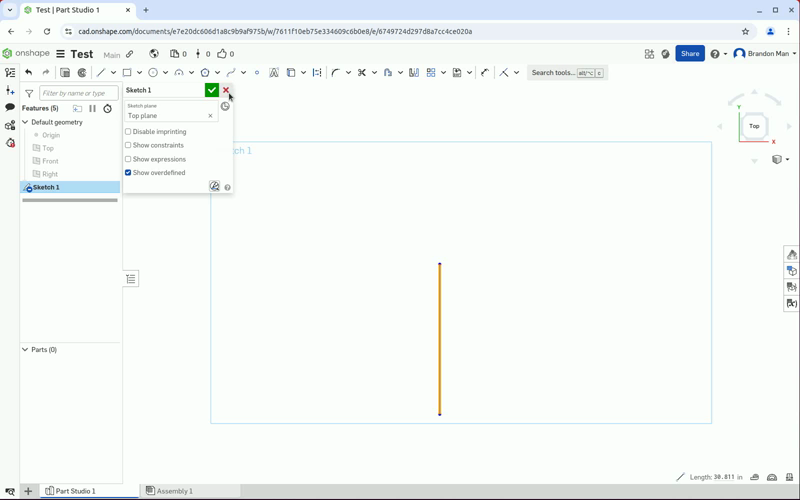
key(shift+h)
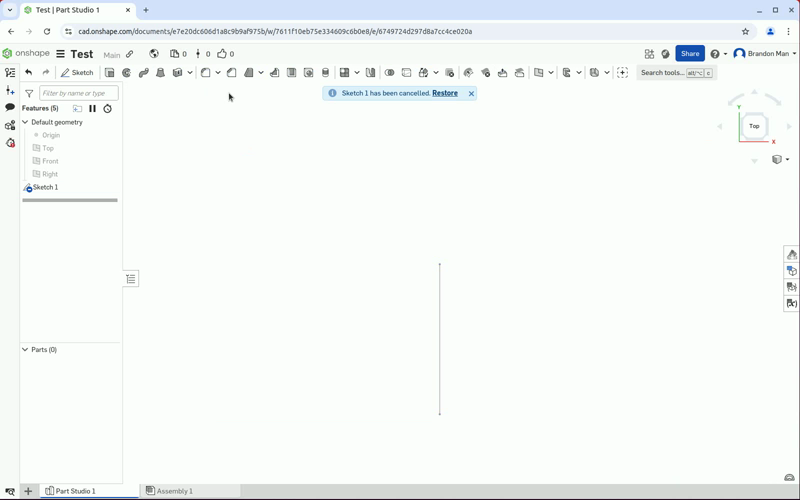
key(shift+s)
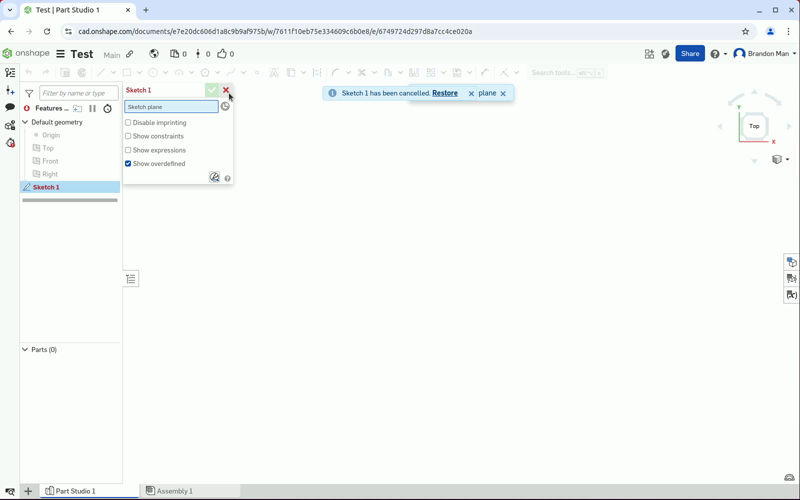
mouse_move(73, 150)
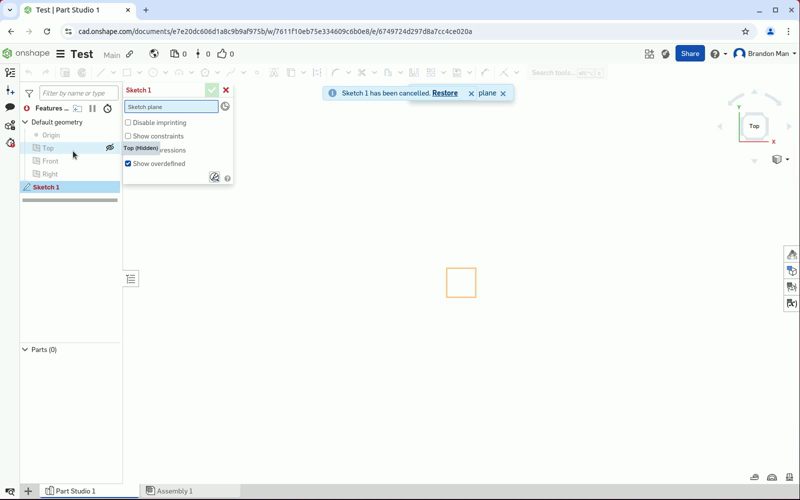
click(73, 150)
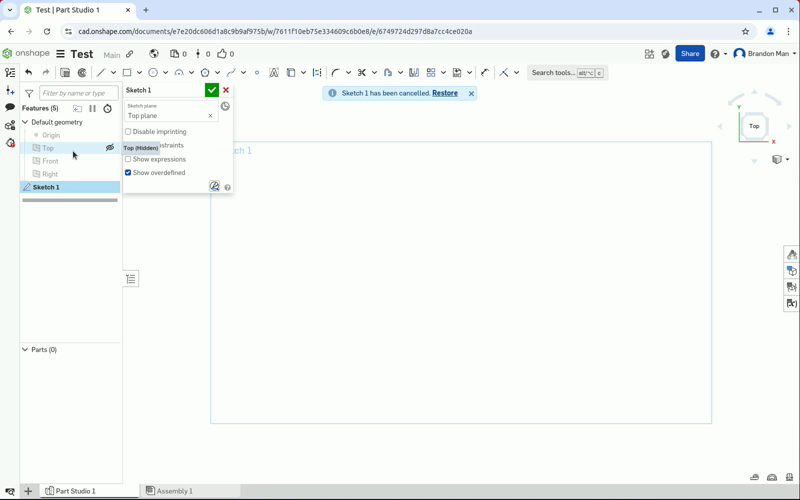
mouse_move(73, 352)
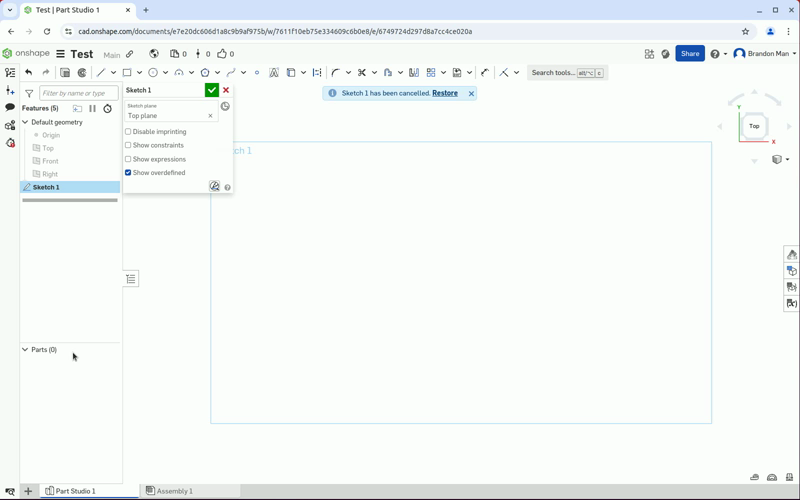
key(y)
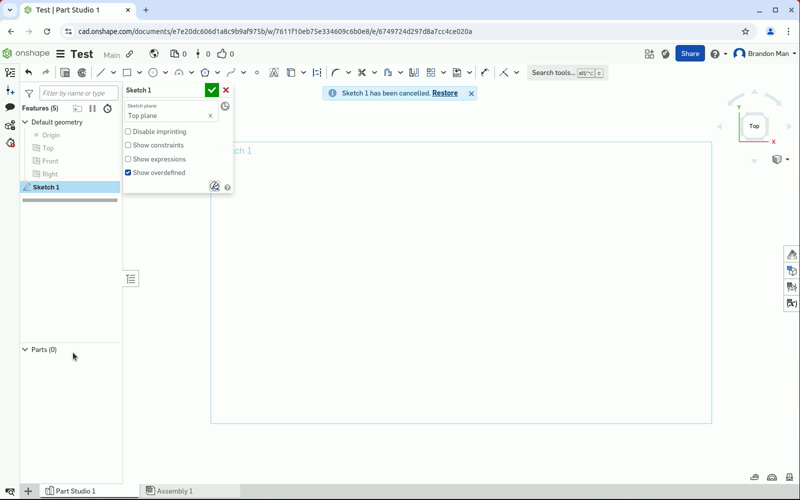
key(l)
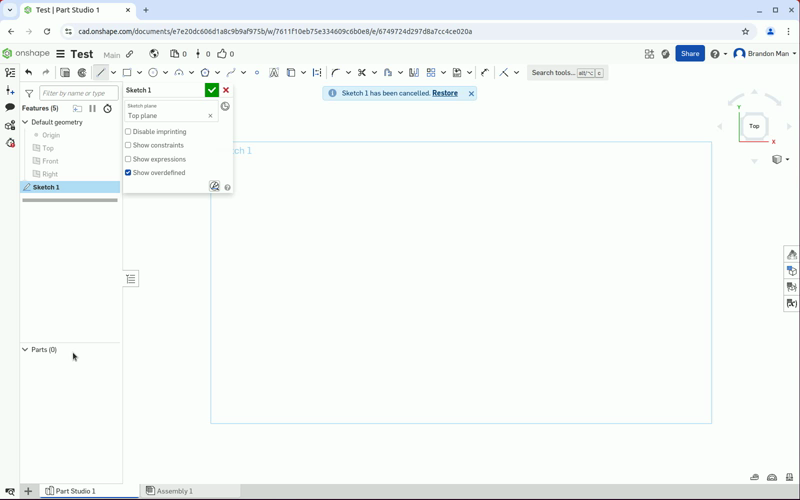
key_down(shift)
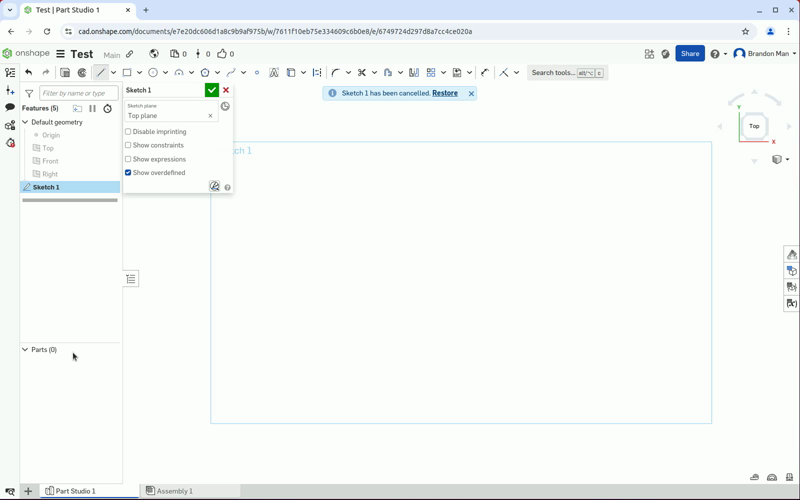
mouse_move(349, 282)
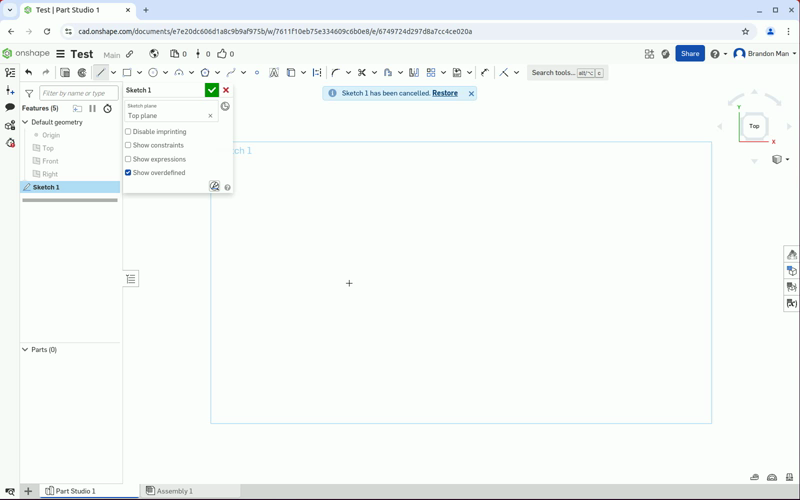
click(349, 282)
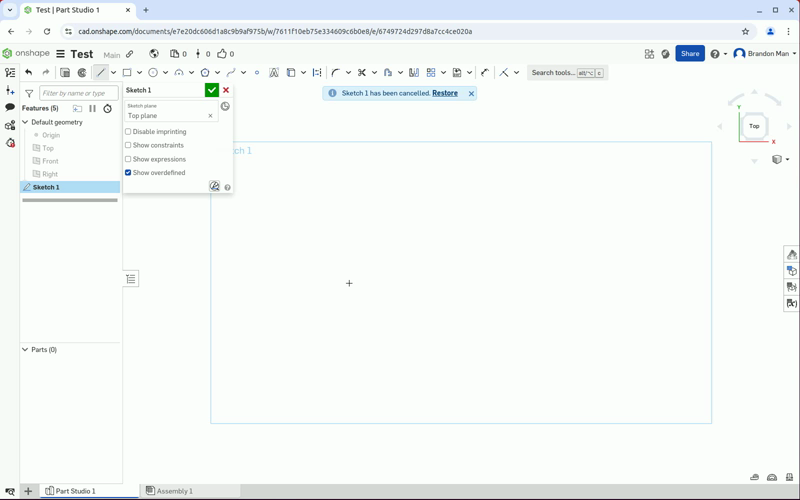
key_up(shift)
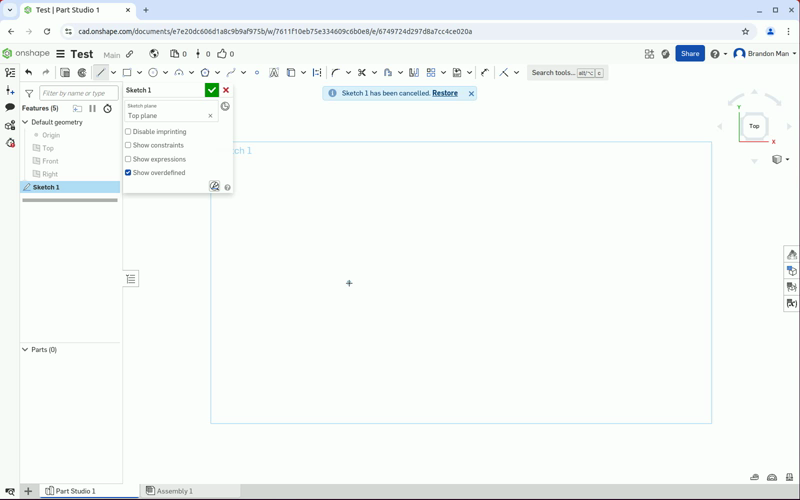
key_down(shift)
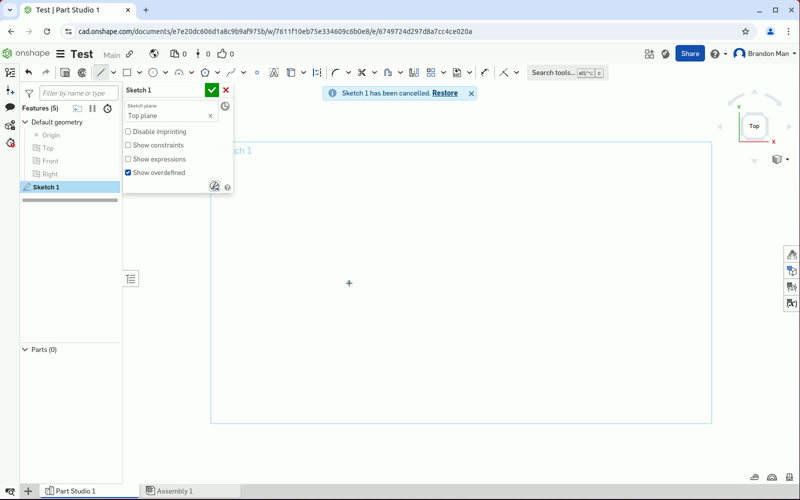
mouse_move(405, 378)
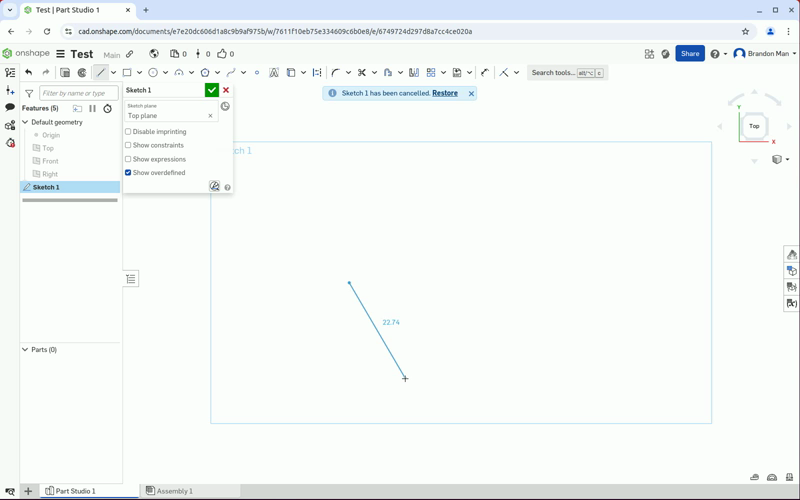
click(405, 378)
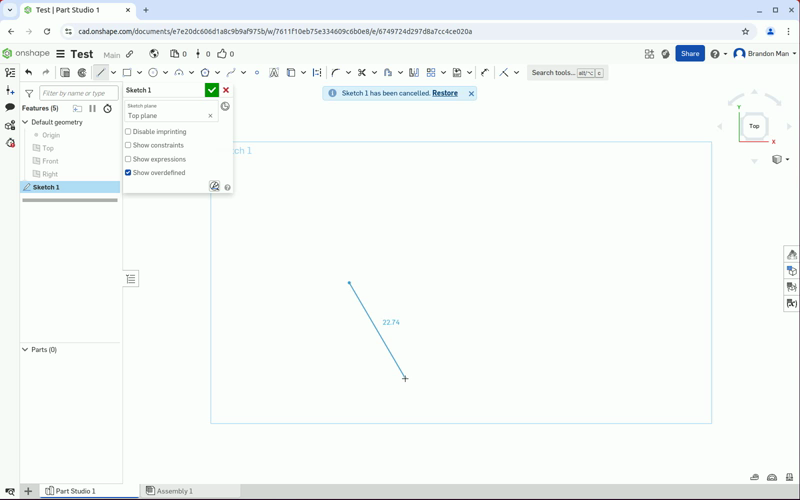
key_up(shift)
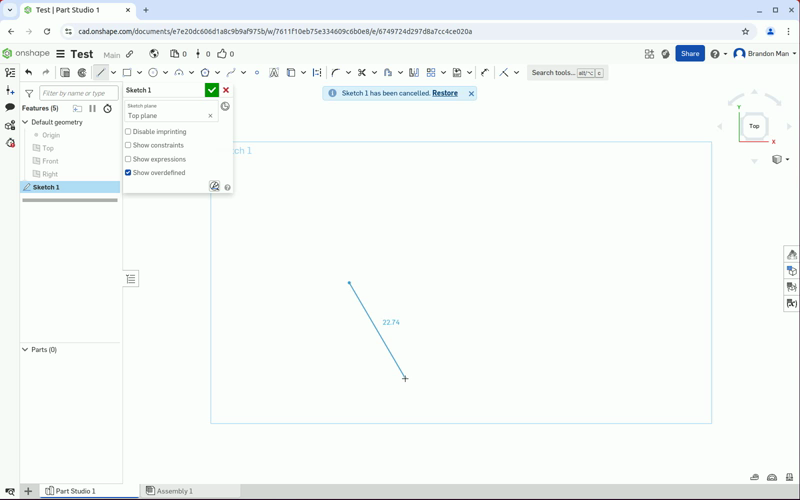
key_down(shift)
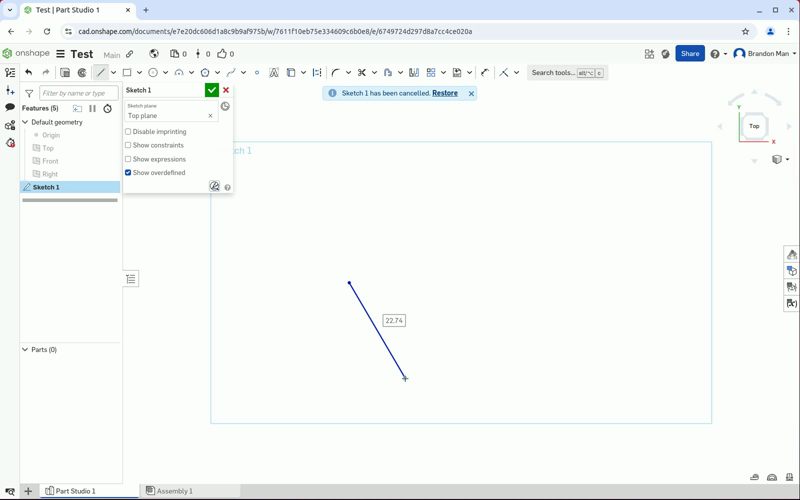
mouse_move(514, 378)
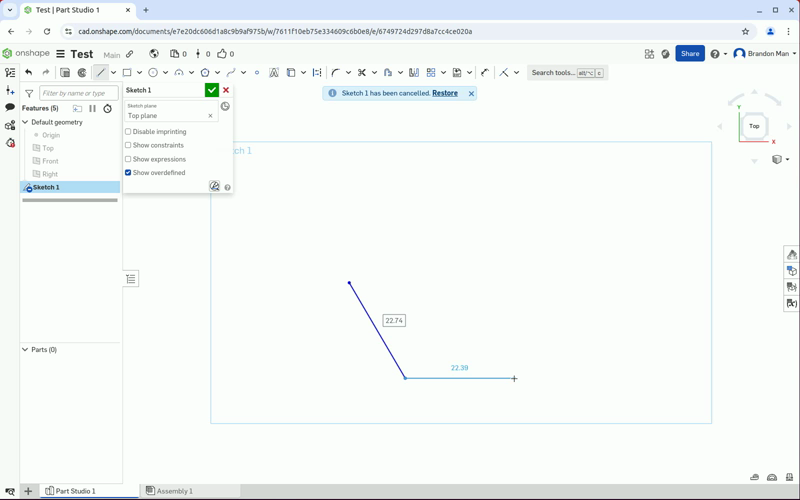
click(514, 378)
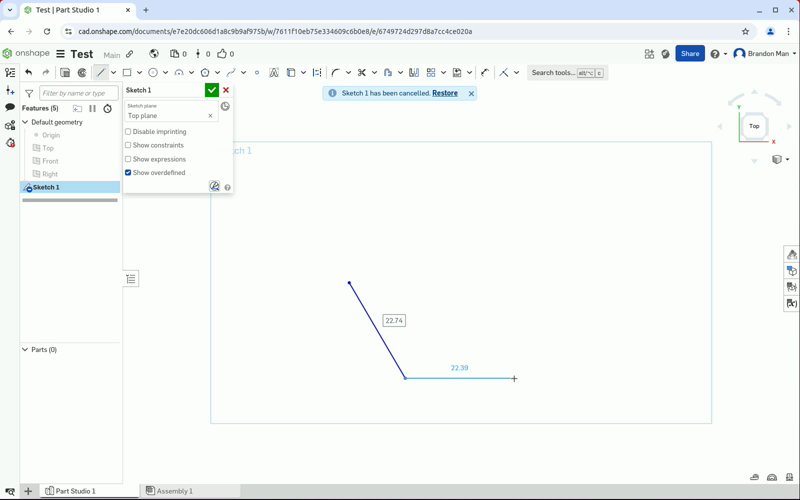
key_up(shift)
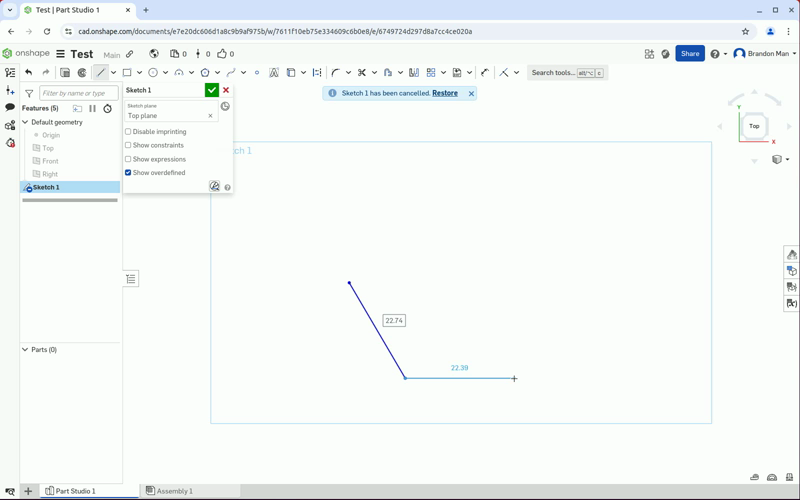
key_down(shift)
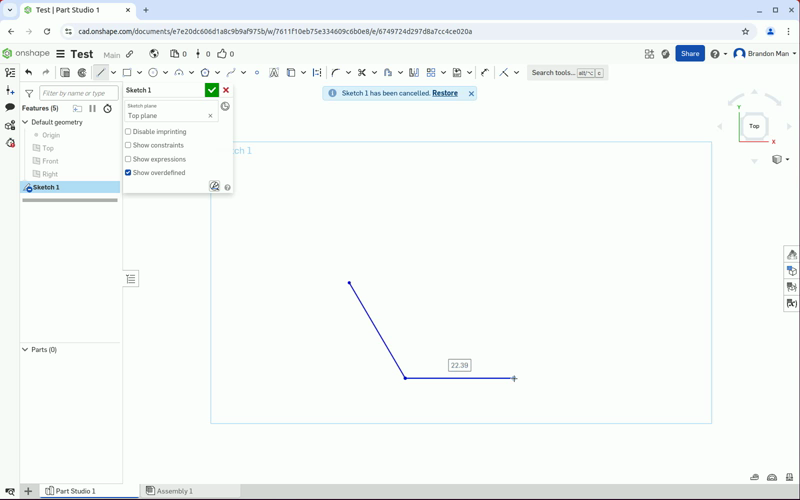
mouse_move(569, 282)
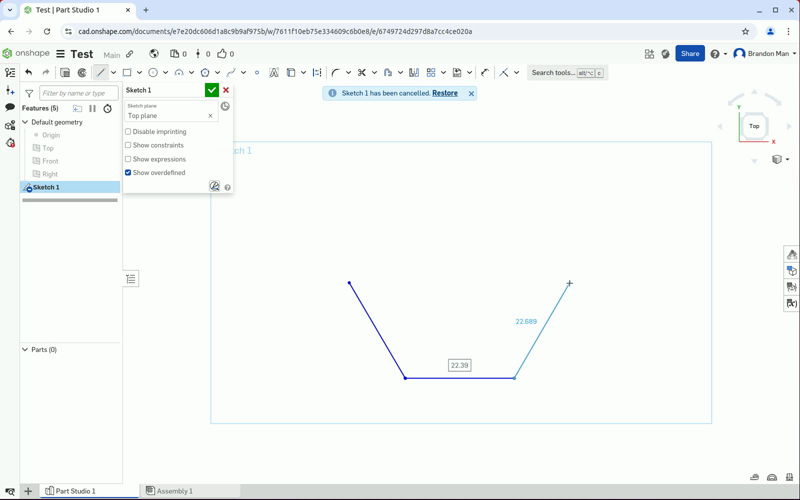
click(569, 282)
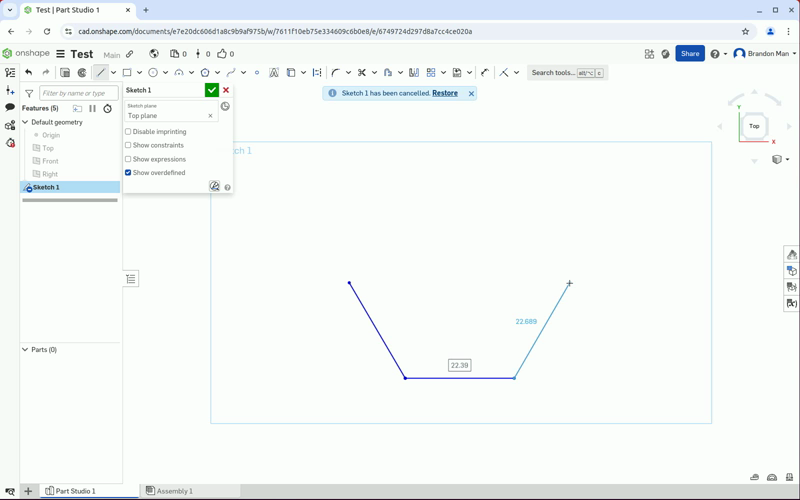
key_up(shift)
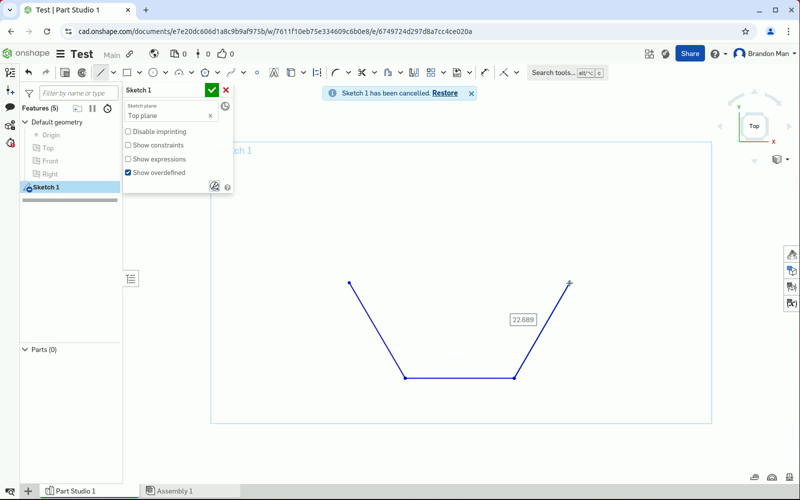
key_down(shift)
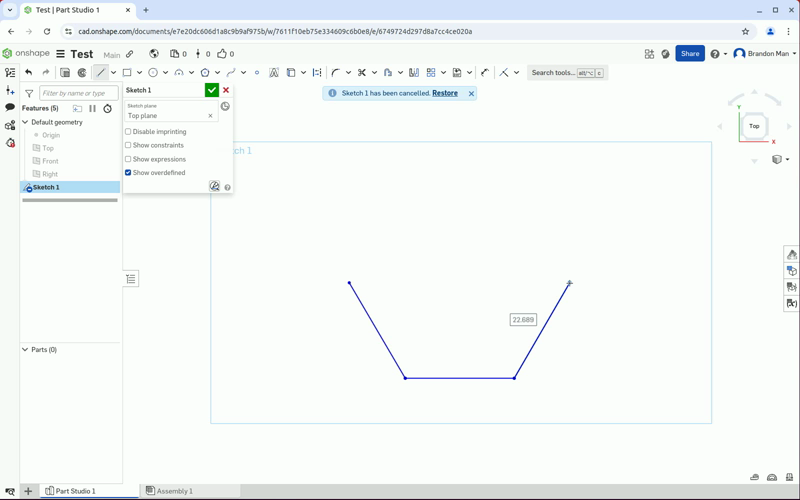
mouse_move(514, 187)
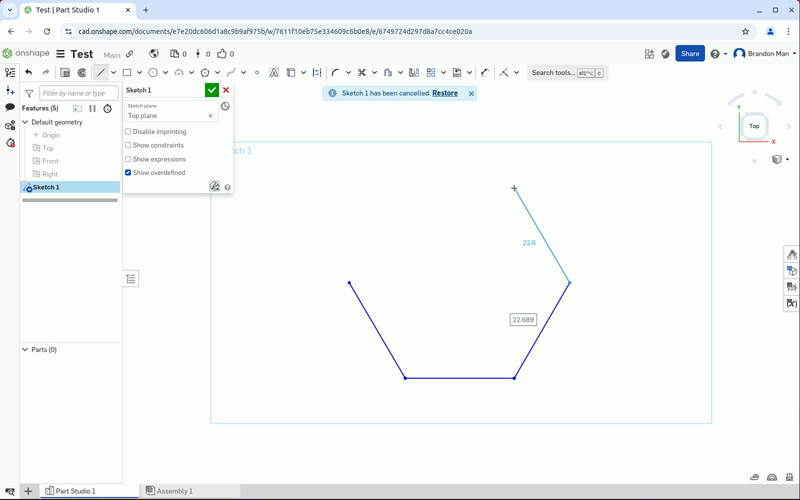
click(514, 187)
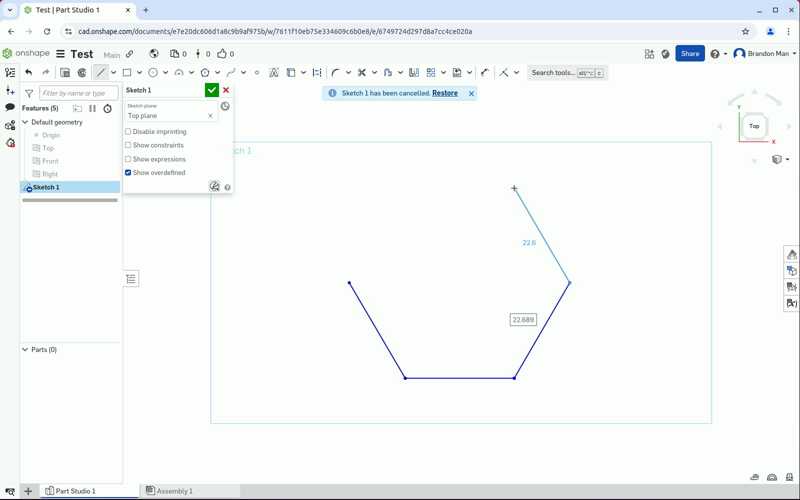
key_up(shift)
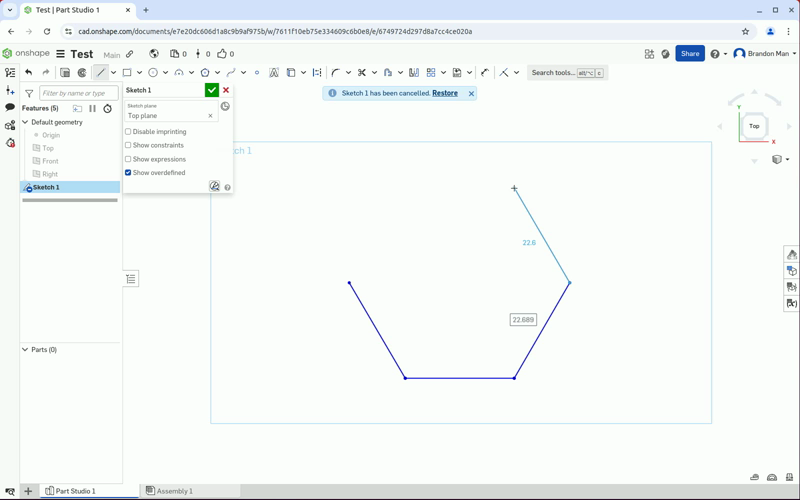
key_down(shift)
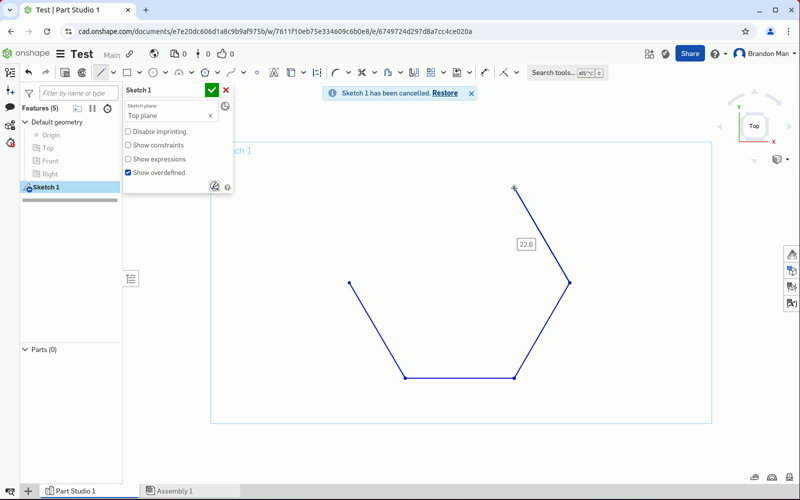
mouse_move(405, 187)
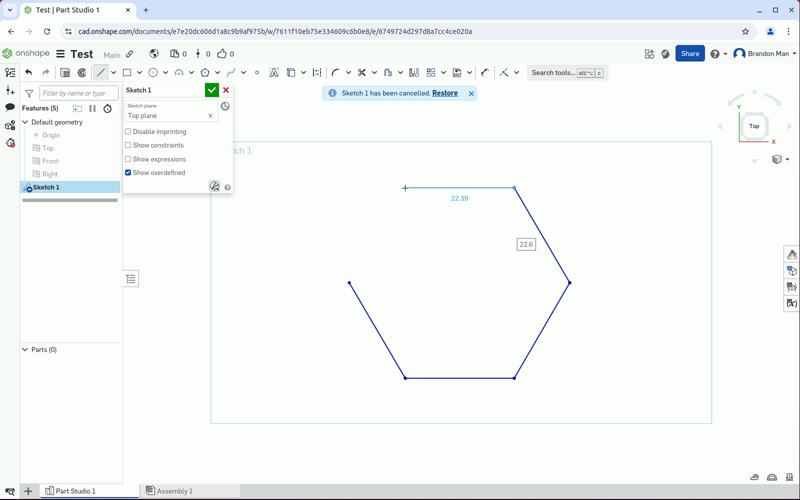
click(405, 187)
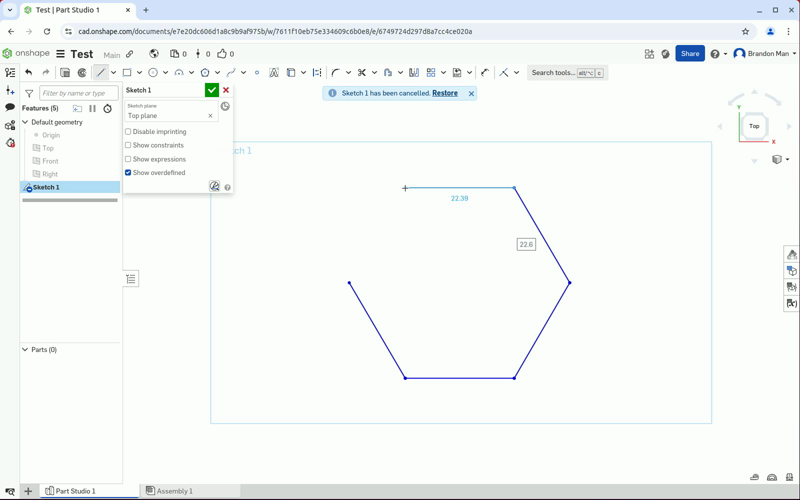
key_up(shift)
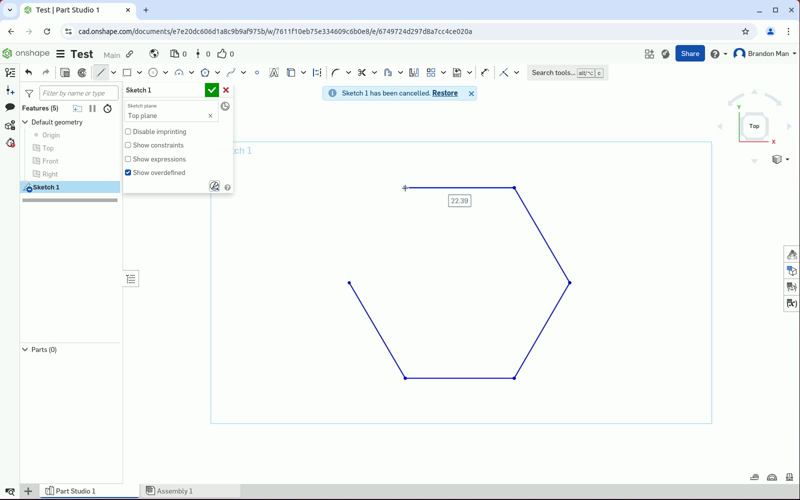
key_down(shift)
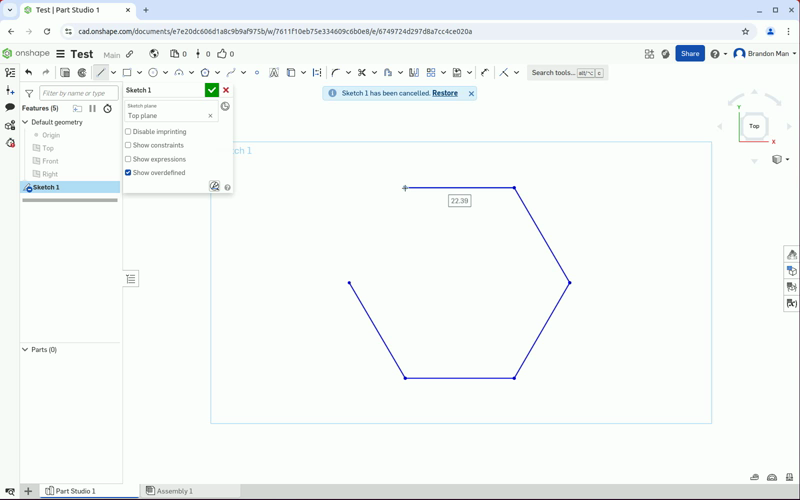
mouse_move(349, 282)
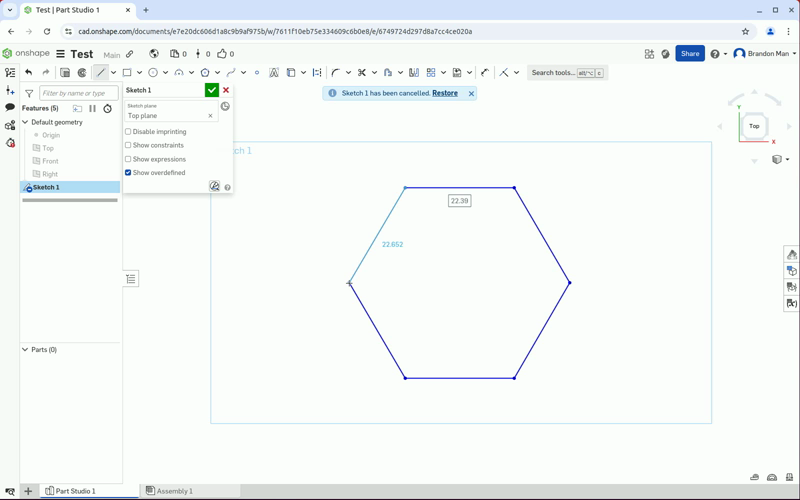
key_up(shift)
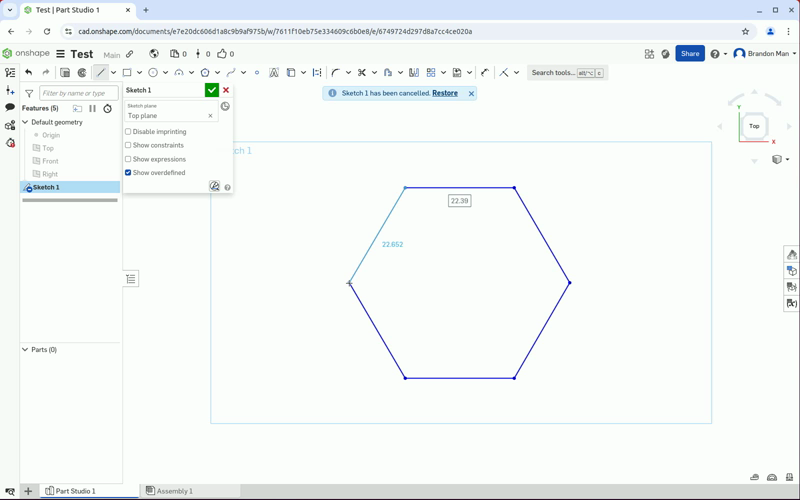
click(349, 282)
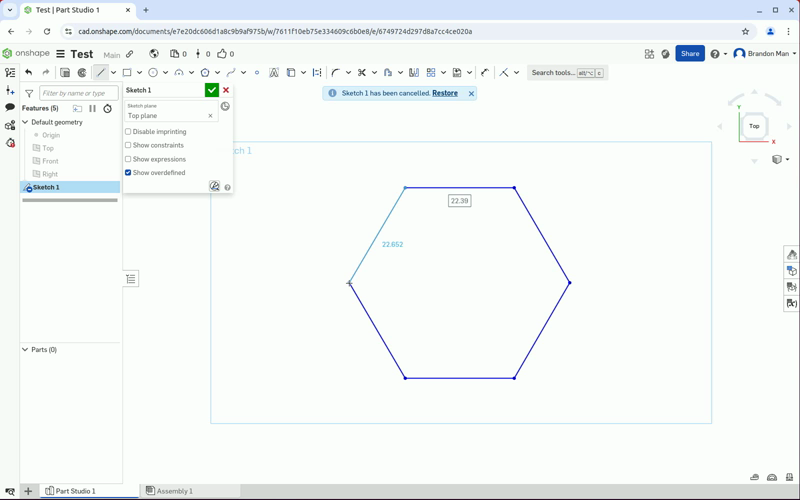
key(esc)
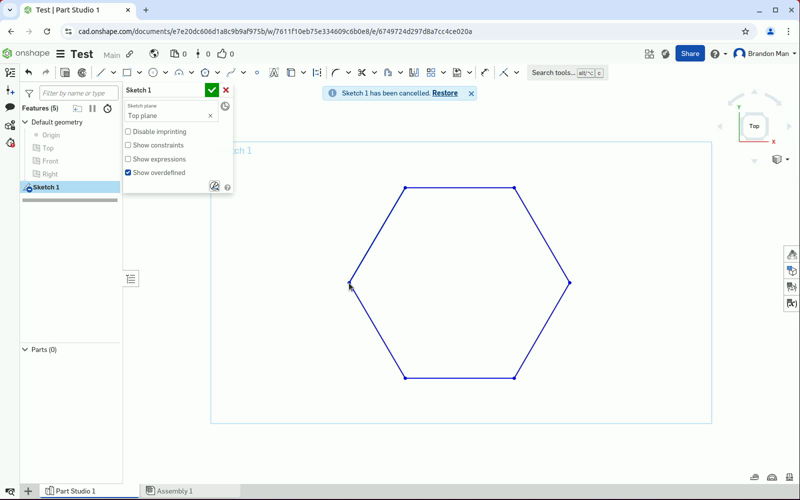
mouse_move(479, 209)
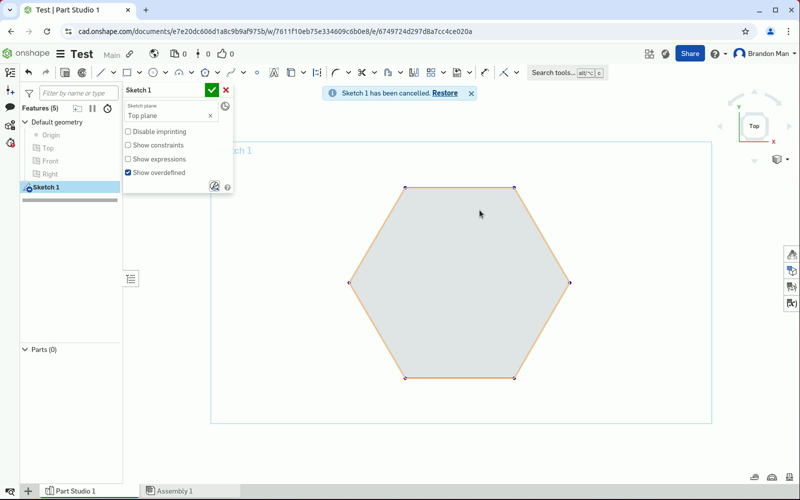
click(479, 209)
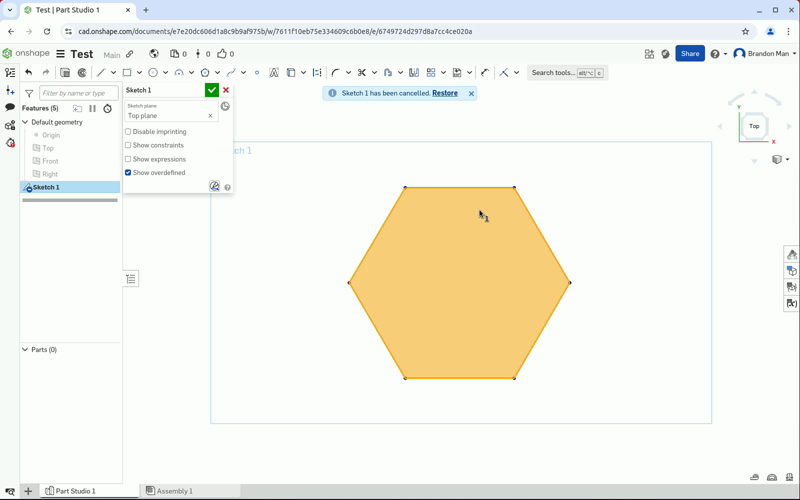
mouse_move(73, 352)
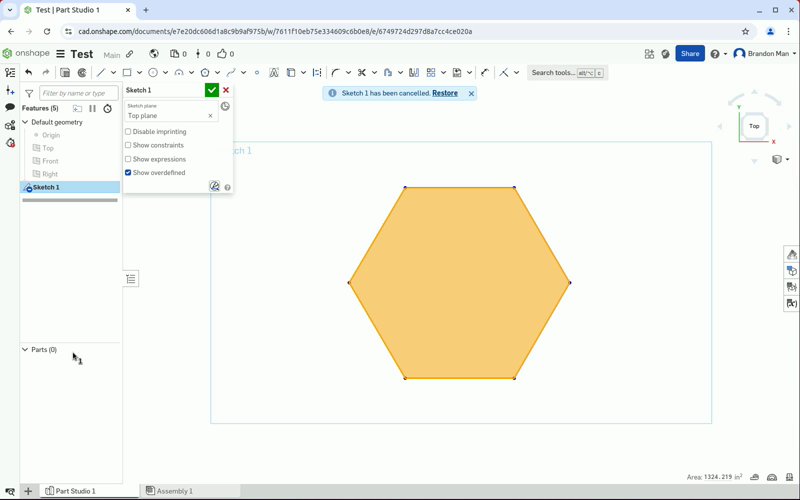
key(shift+y)
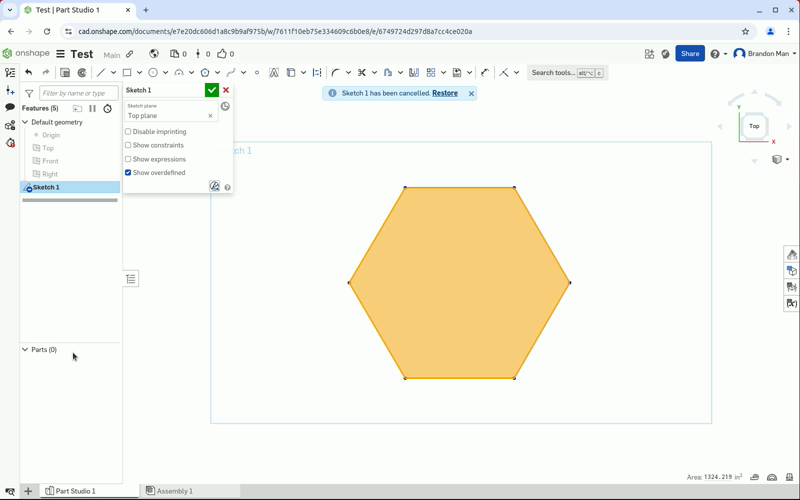
key(shift+e)
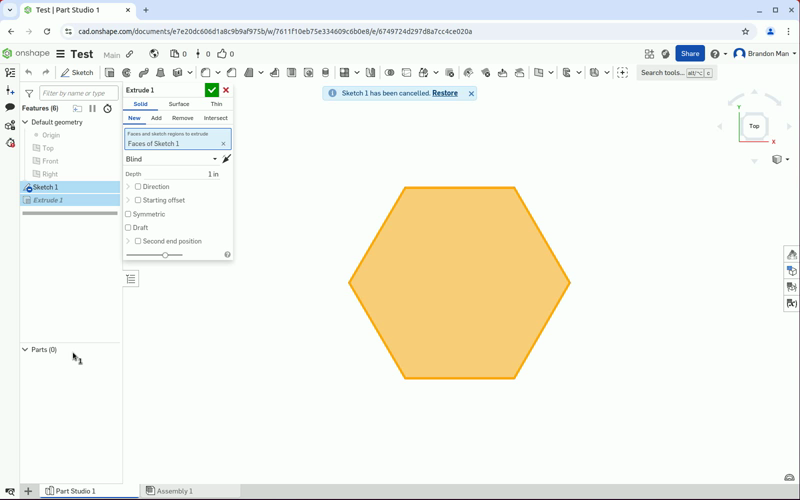
mouse_move(143, 106)
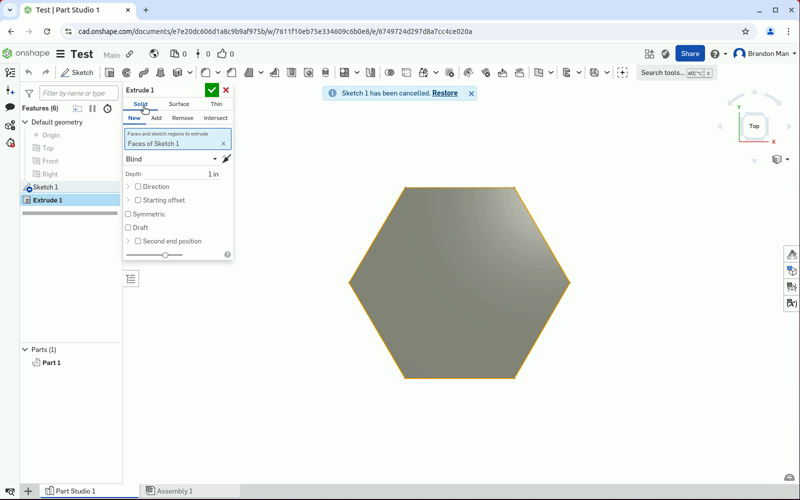
click(143, 106)
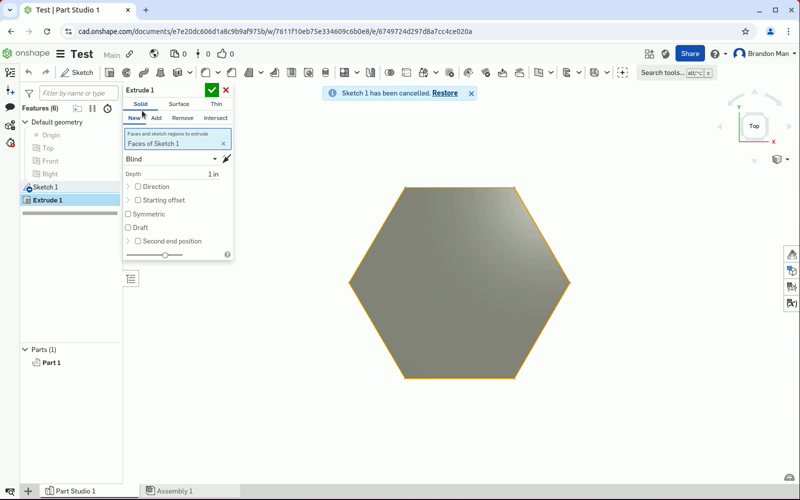
mouse_move(137, 120)
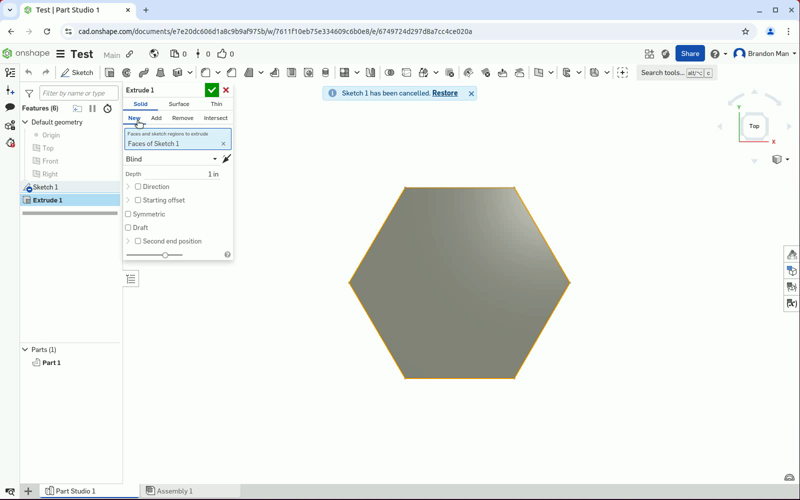
click(137, 120)
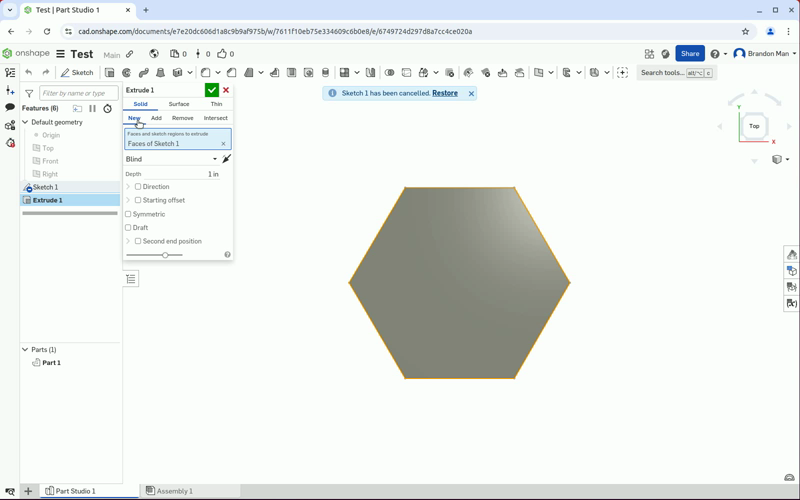
key(tab, 4)
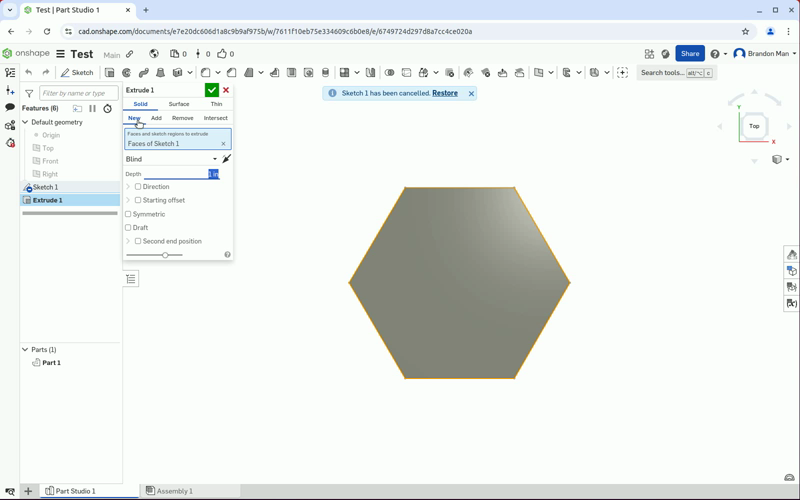
text(15.405)
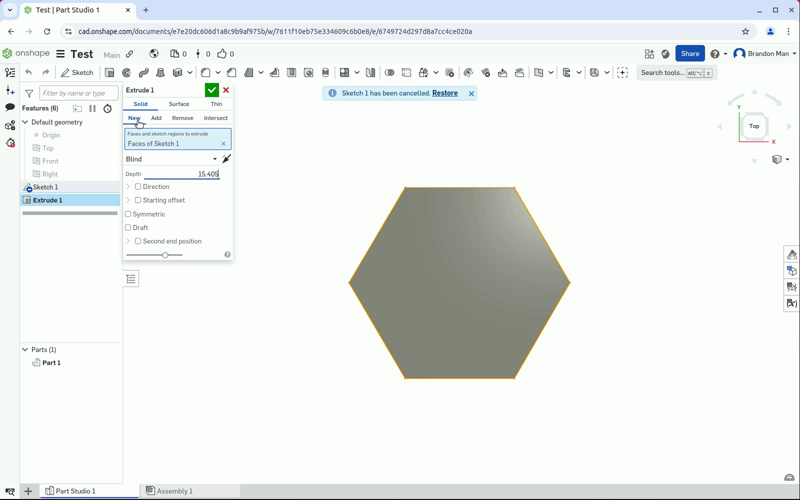
key(enter)
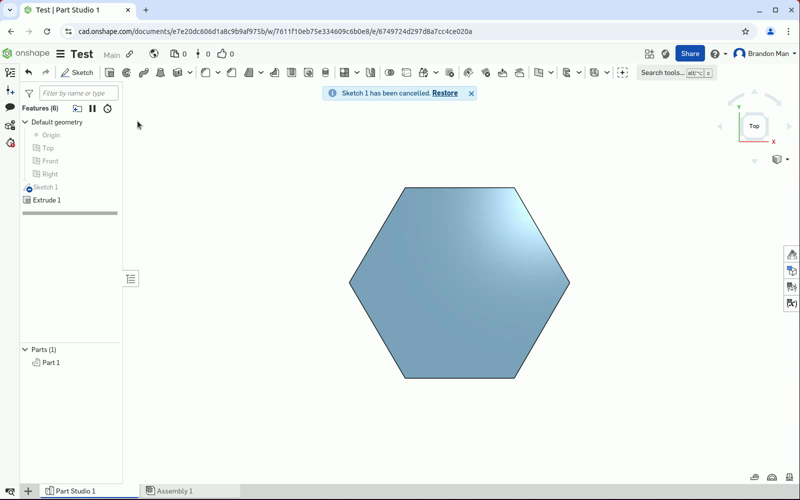
key(shift+h)
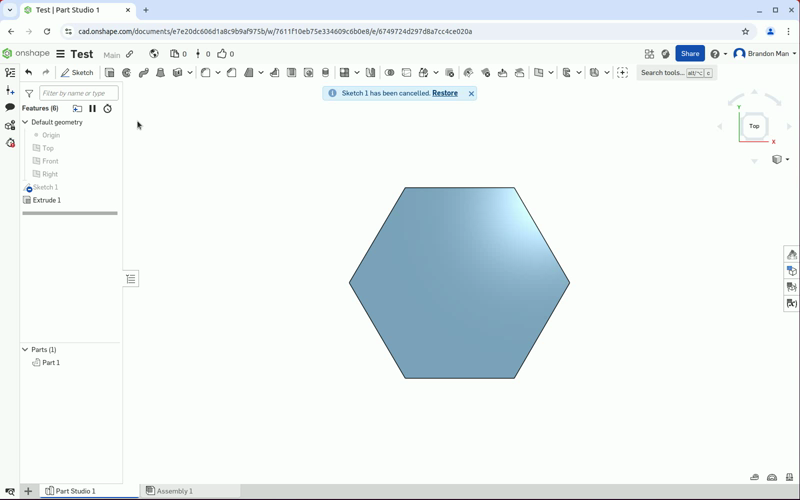
key(shift+h)
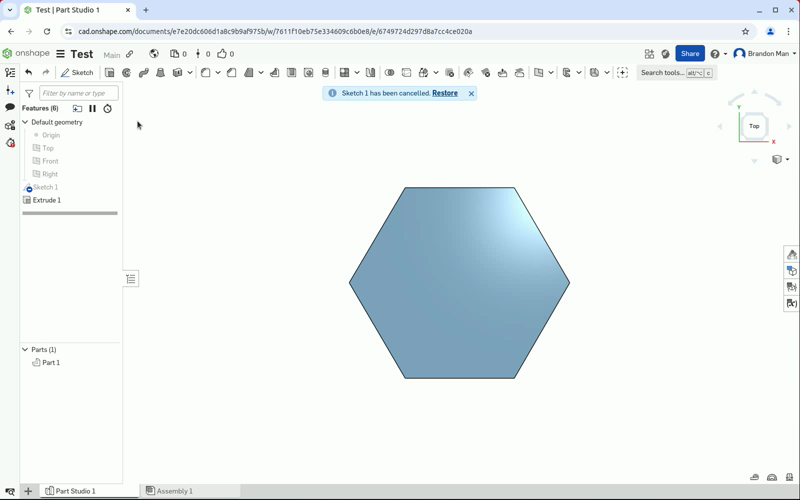
mouse_move(73, 189)
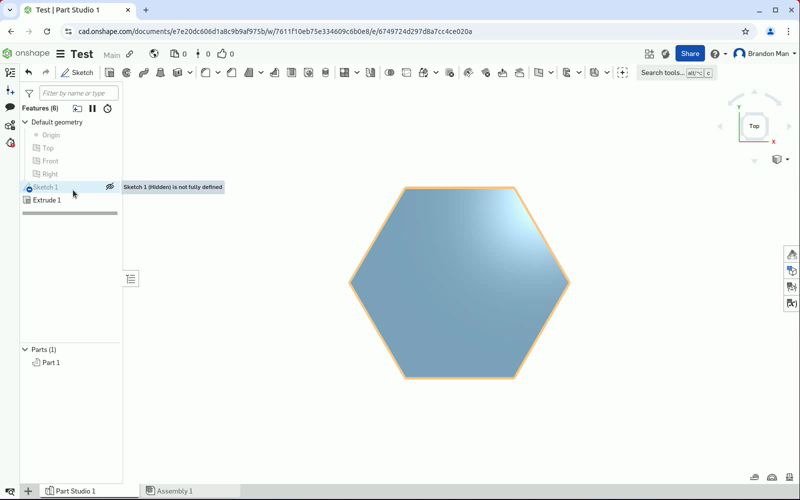
click(73, 189)
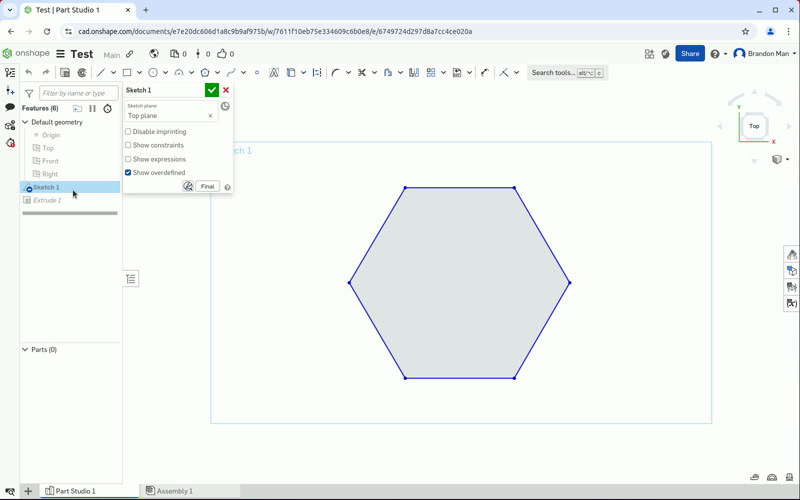
mouse_move(229, 92)
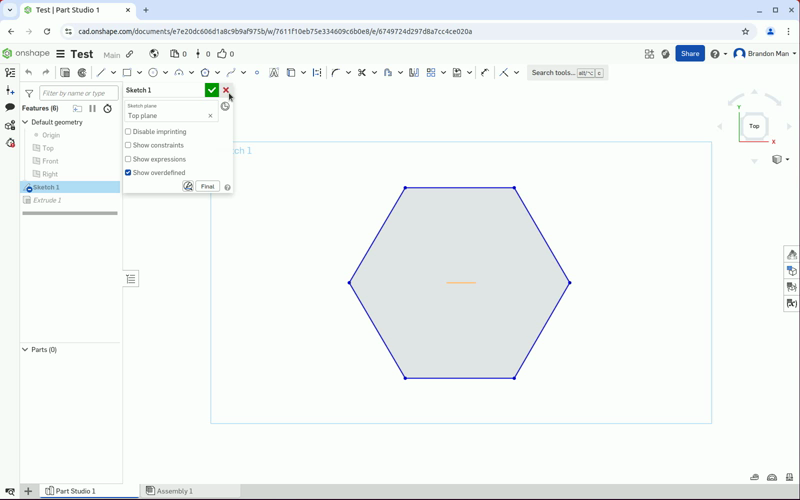
click(229, 92)
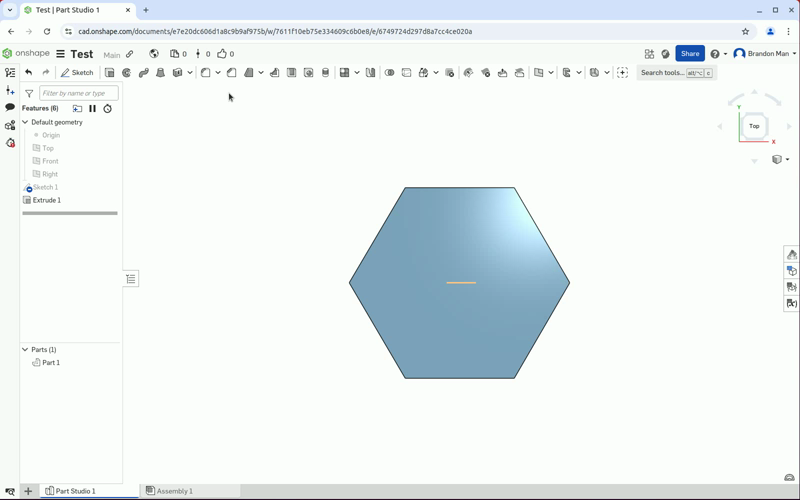
mouse_move(541, 75)
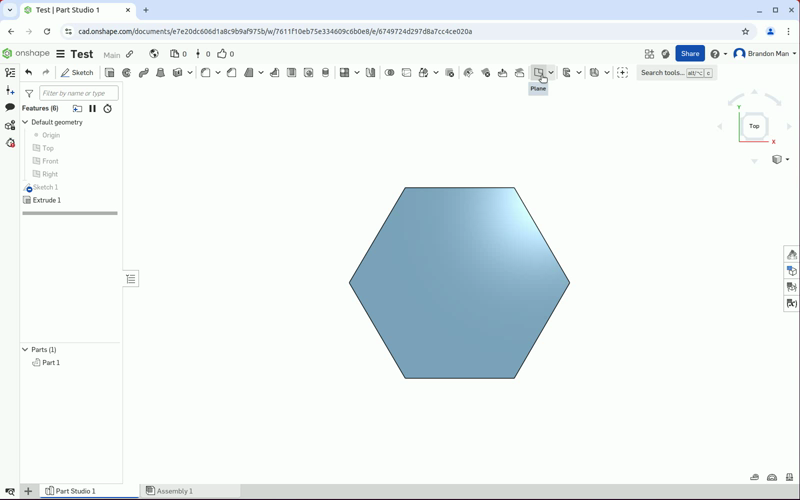
click(541, 75)
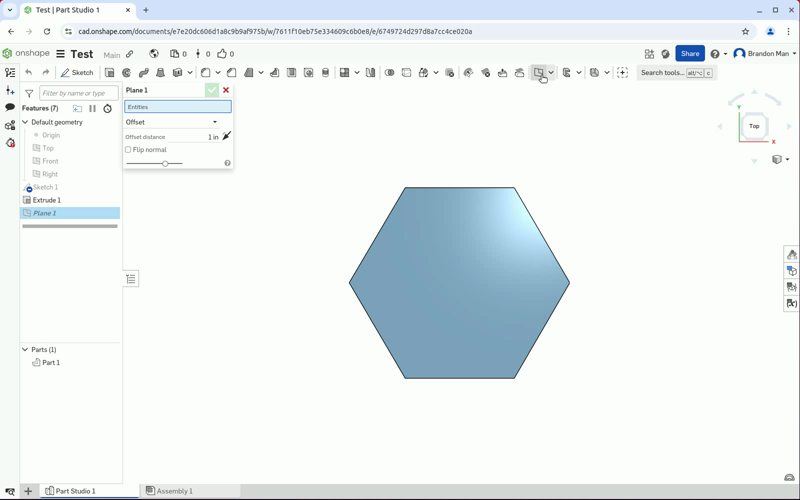
mouse_move(73, 150)
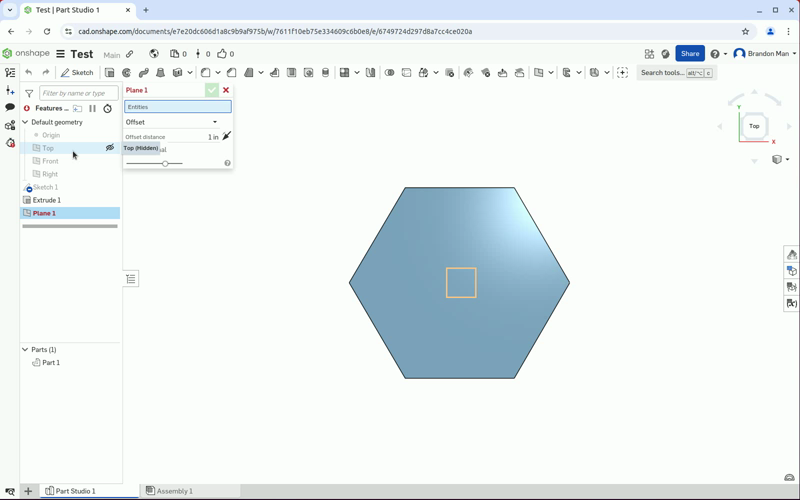
click(73, 150)
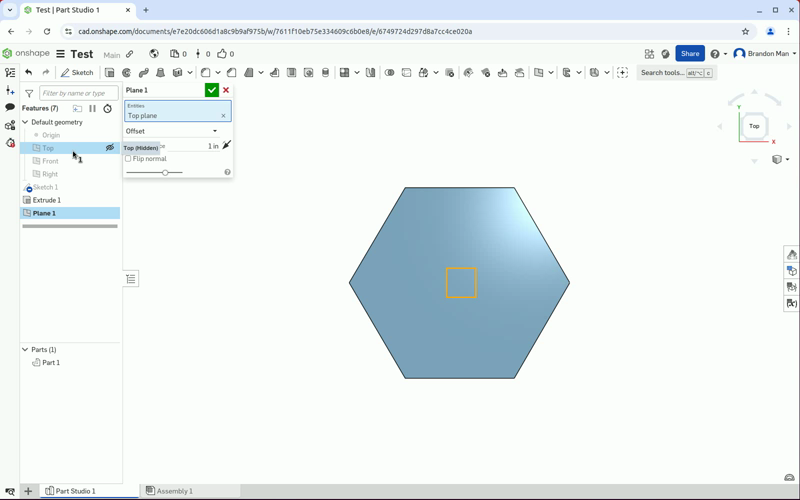
key(tab, 2)
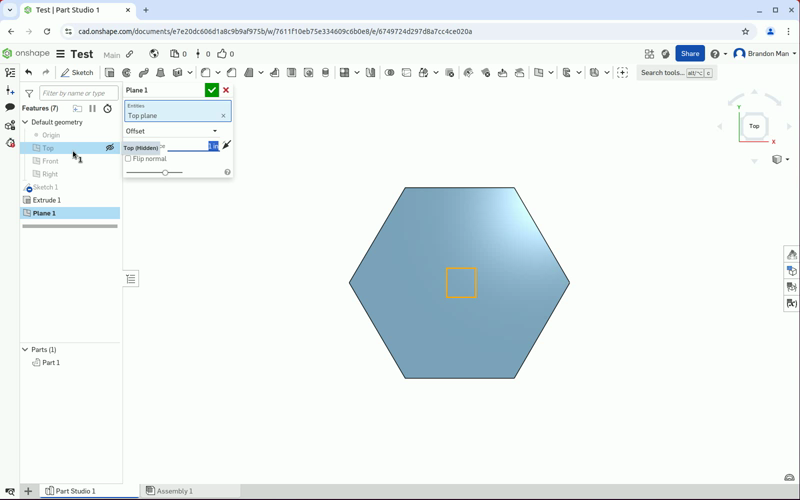
text(15.405)
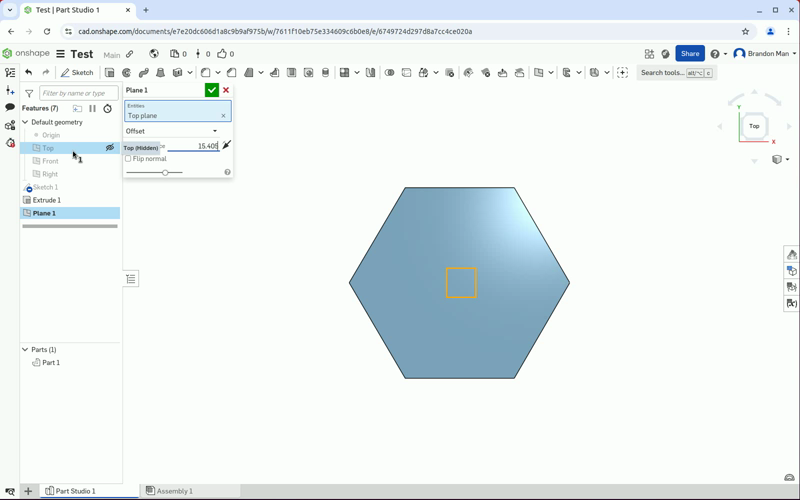
key(enter, 2)
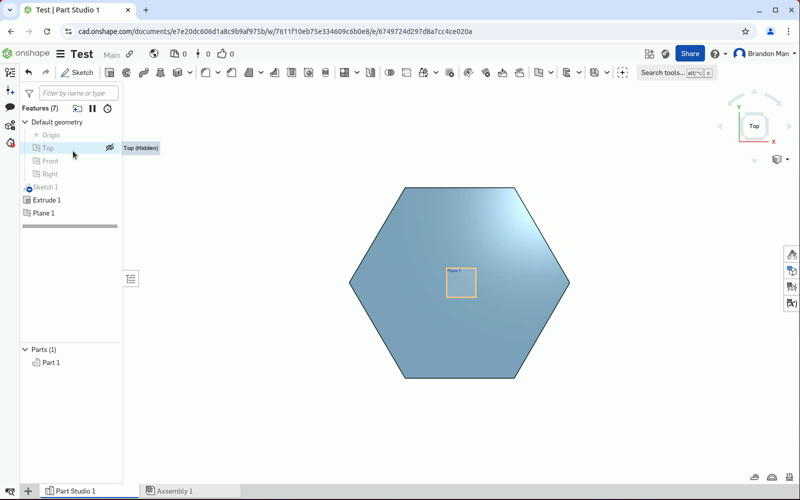
key(shift+s)
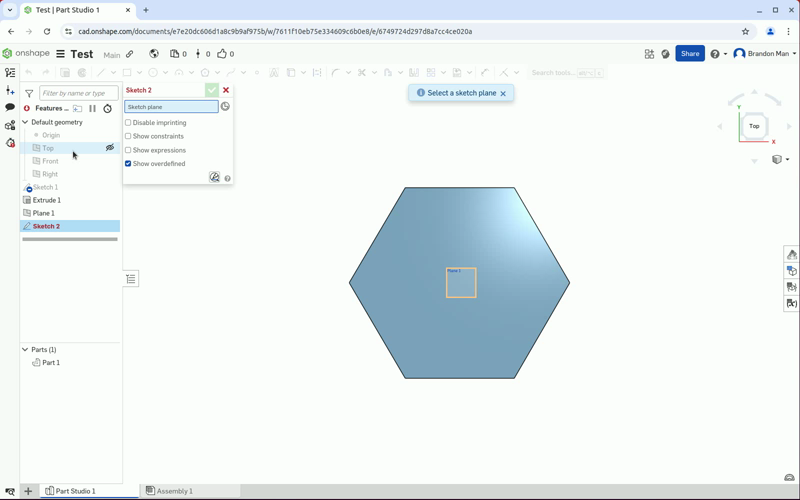
mouse_move(73, 215)
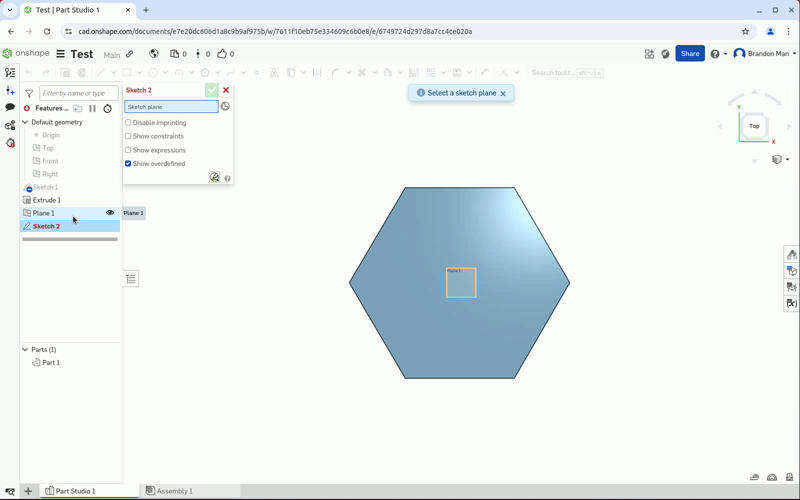
click(73, 215)
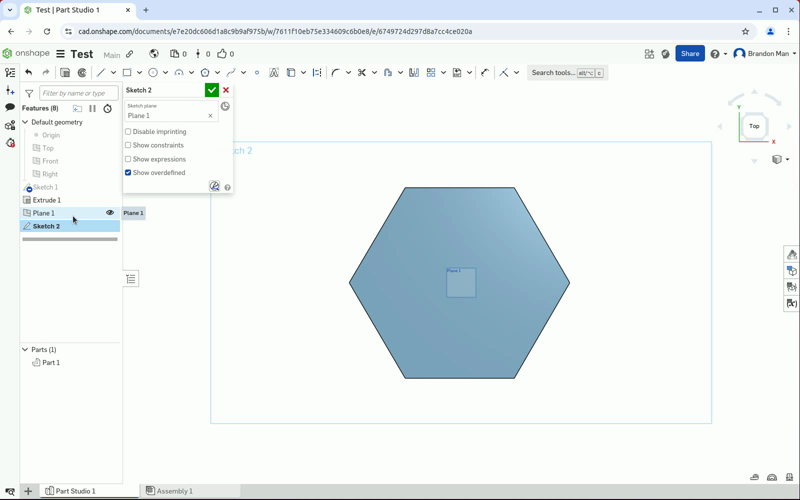
mouse_move(73, 352)
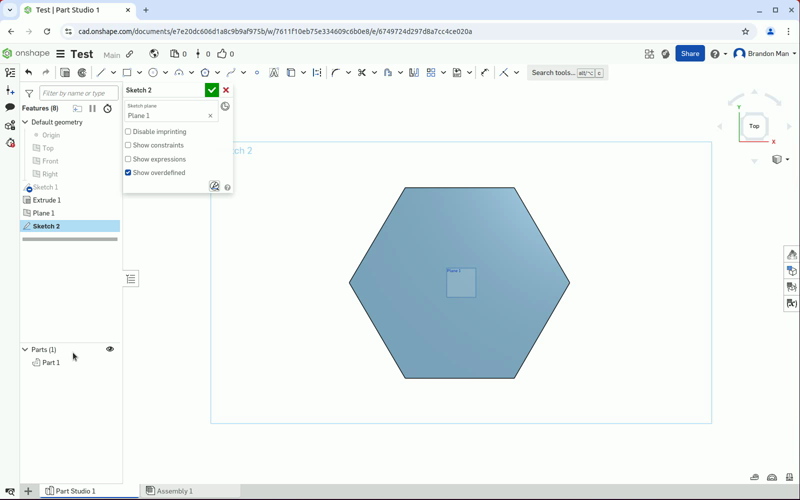
key(y)
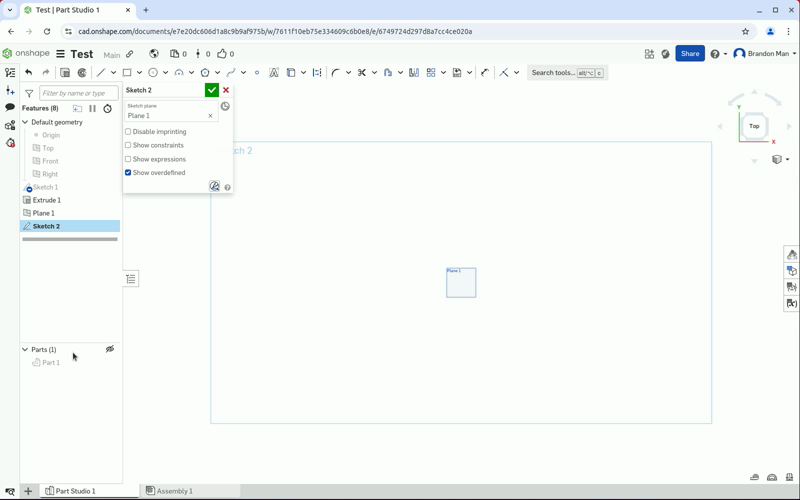
key(c)
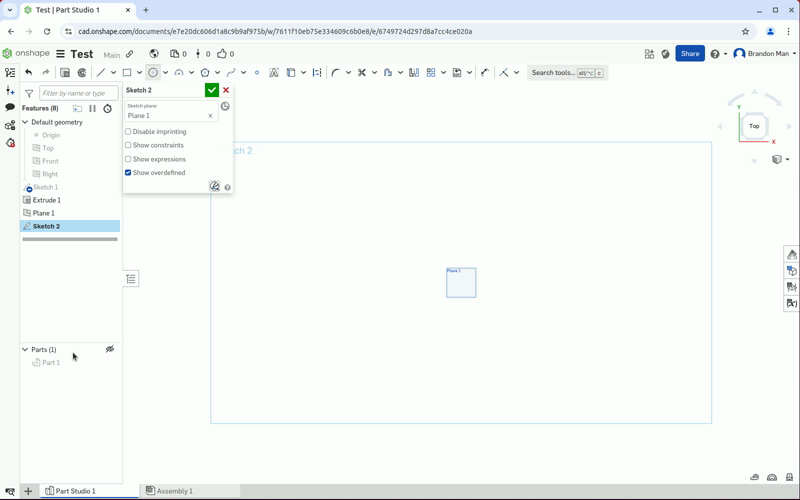
key_down(shift)
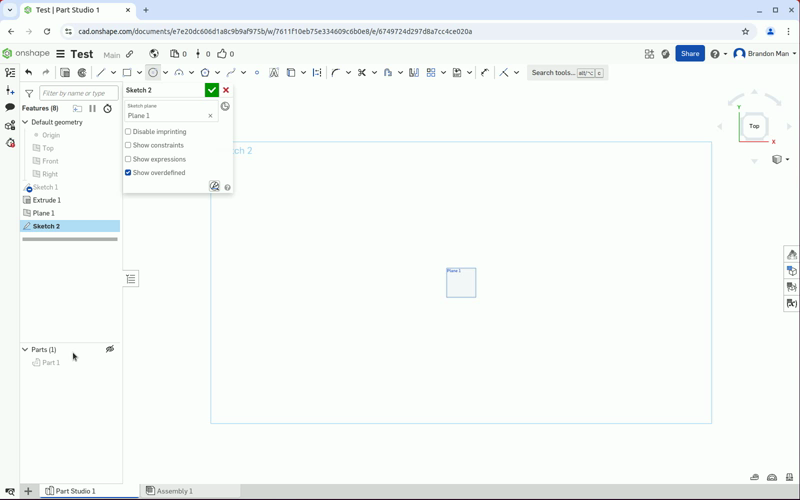
mouse_move(461, 282)
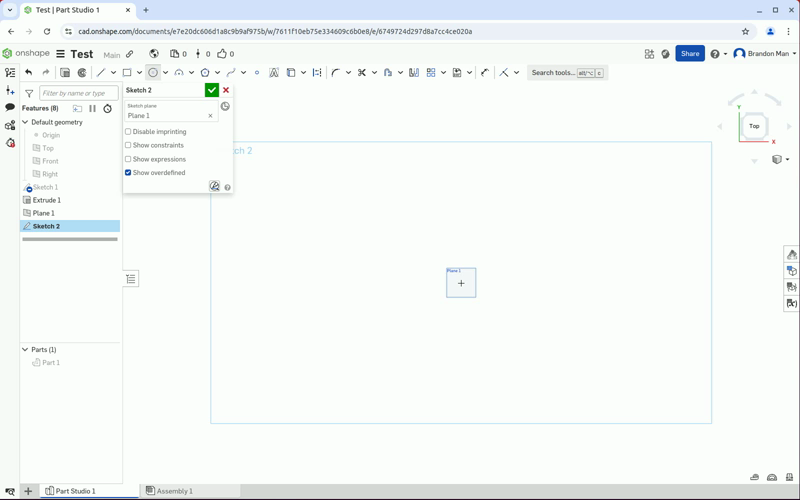
click(461, 282)
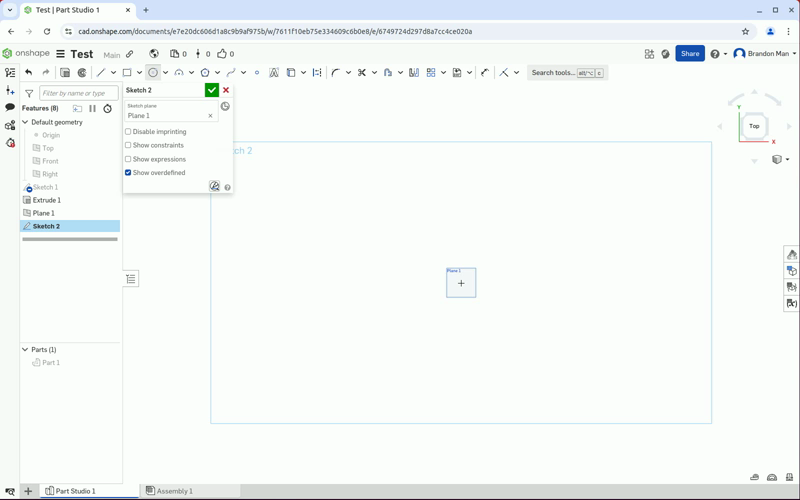
key_up(shift)
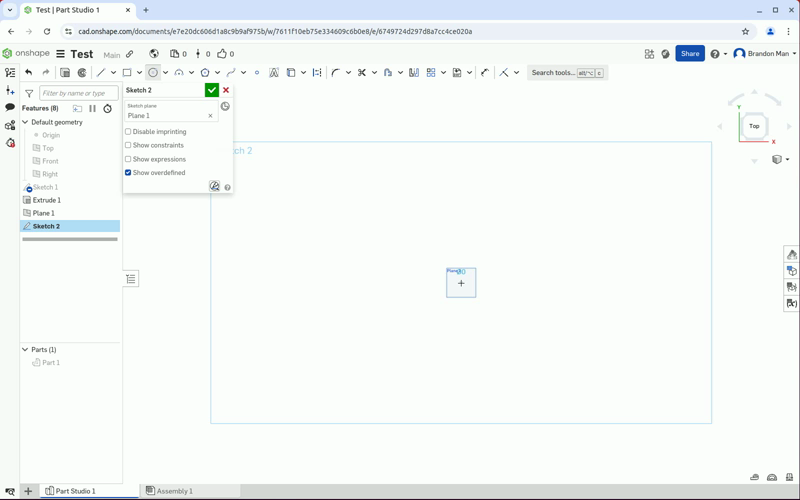
mouse_move(552, 282)
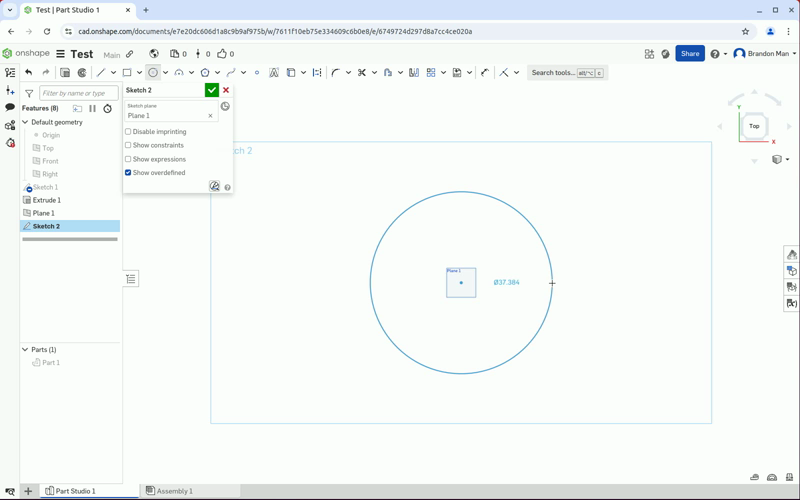
click(552, 282)
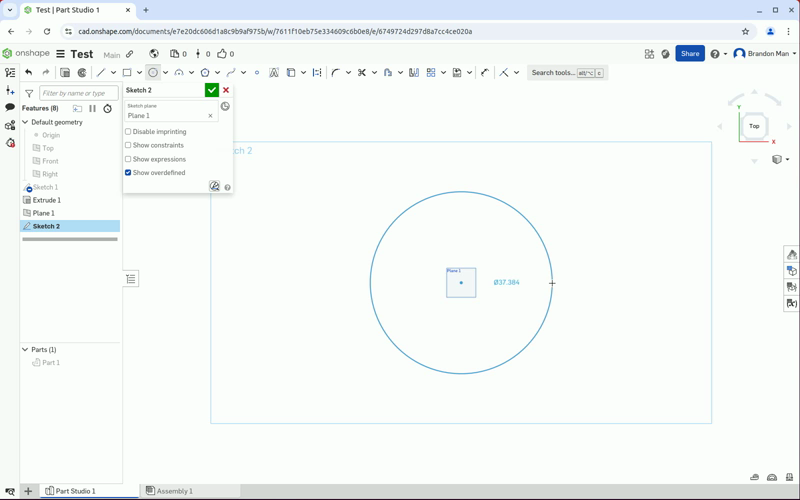
key(esc)
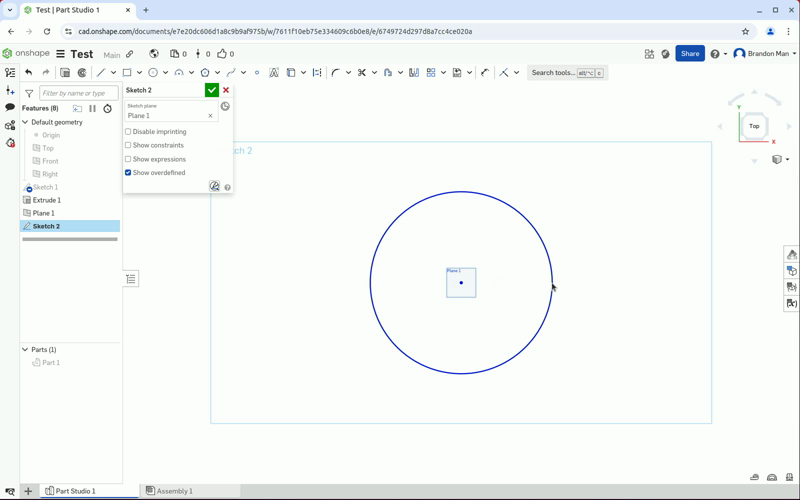
mouse_move(422, 309)
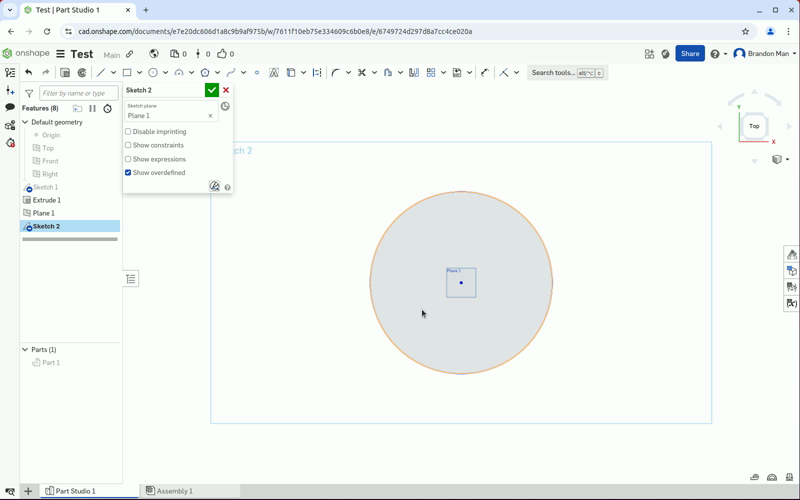
click(422, 309)
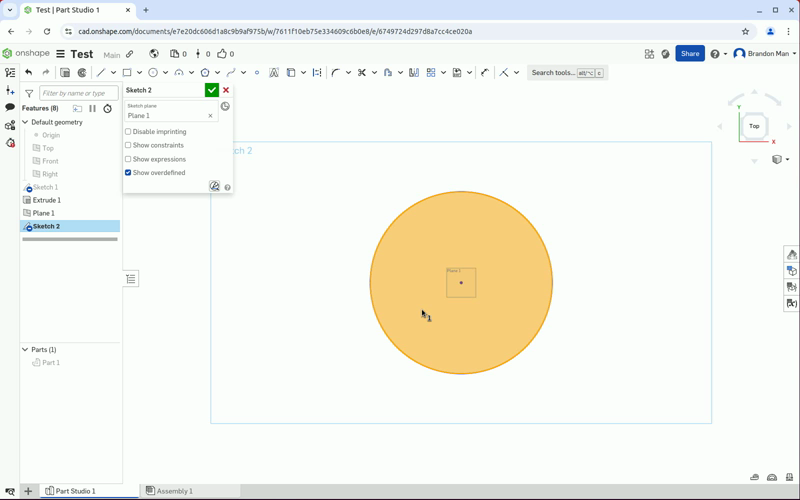
mouse_move(73, 352)
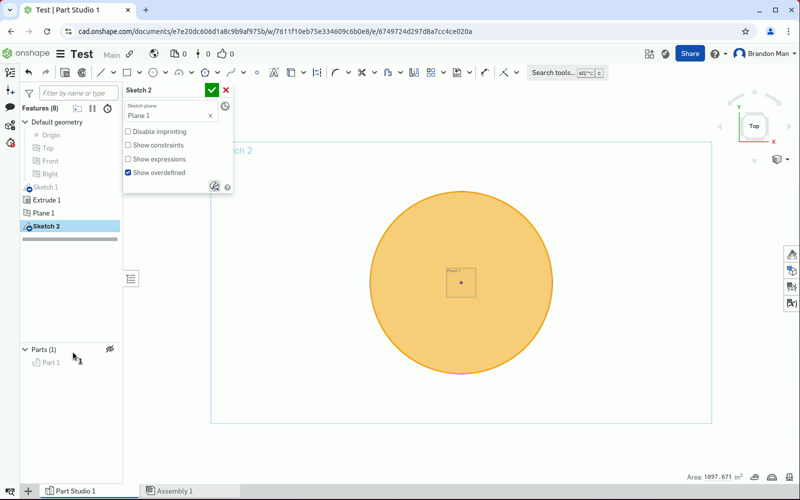
key(shift+y)
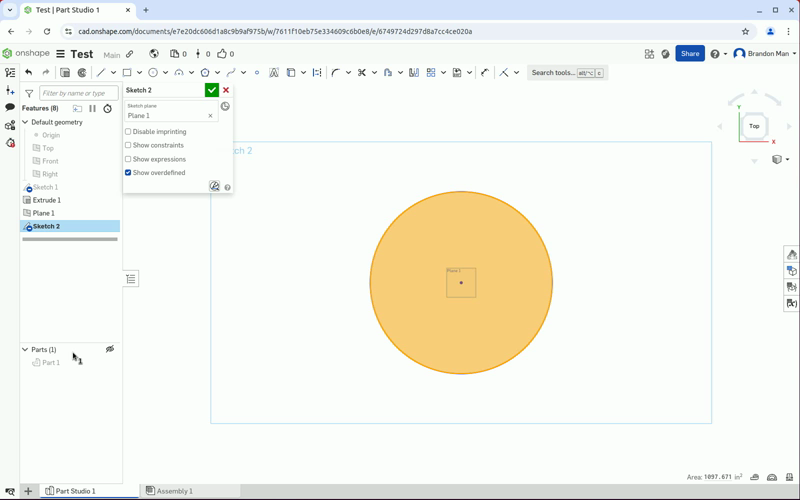
key(shift+e)
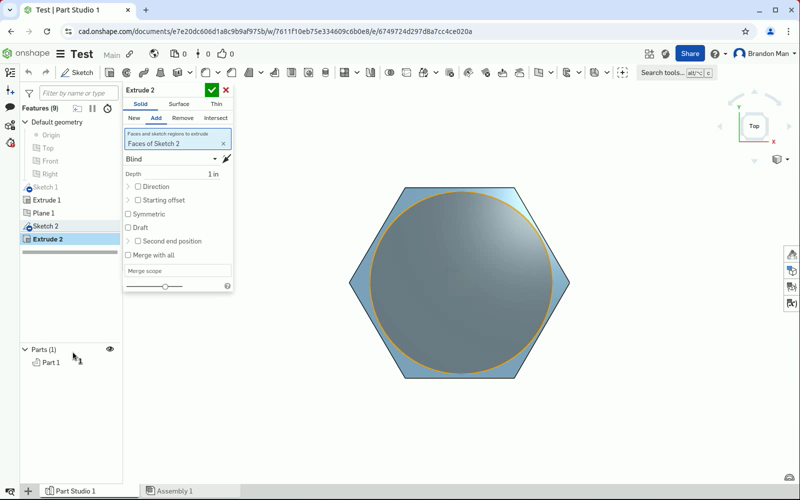
mouse_move(143, 106)
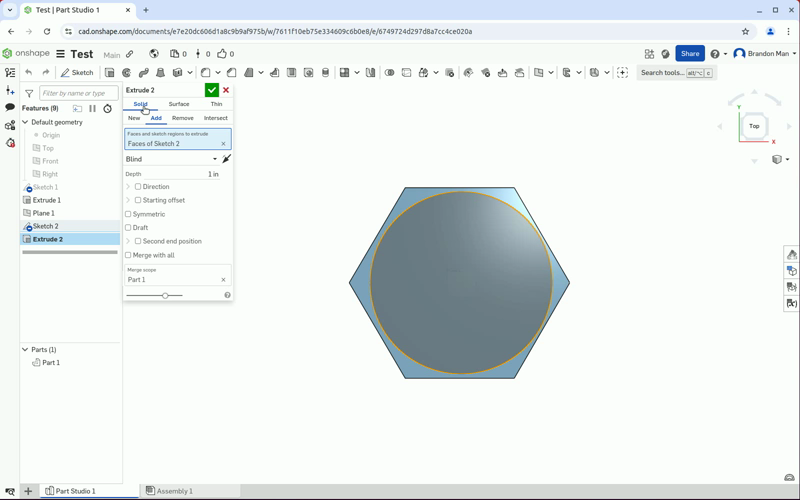
click(143, 106)
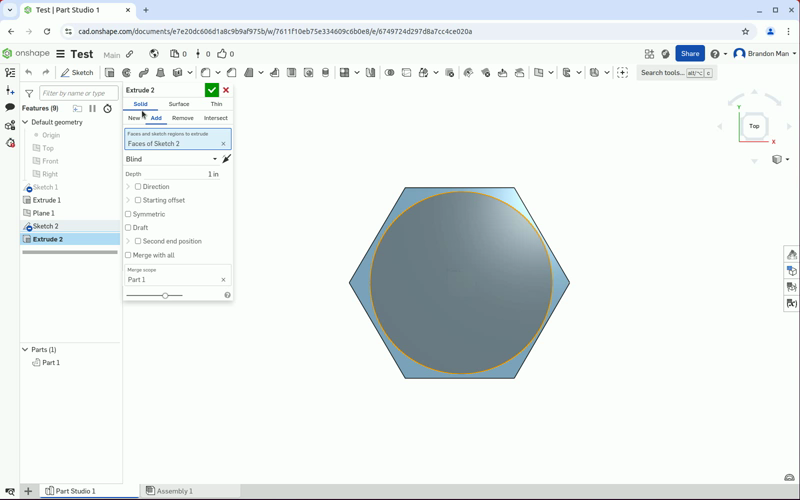
mouse_move(137, 120)
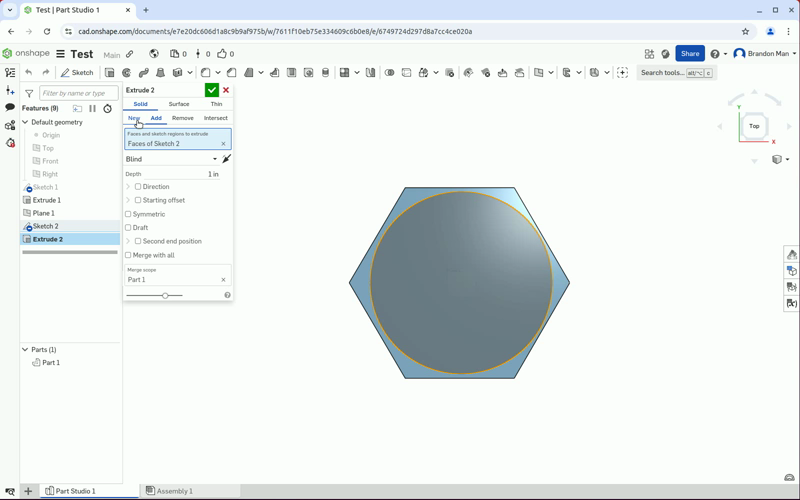
click(137, 120)
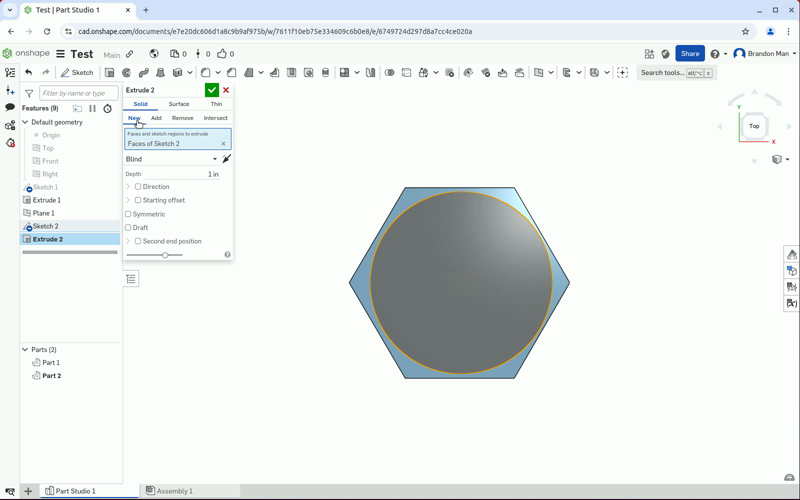
key(tab, 4)
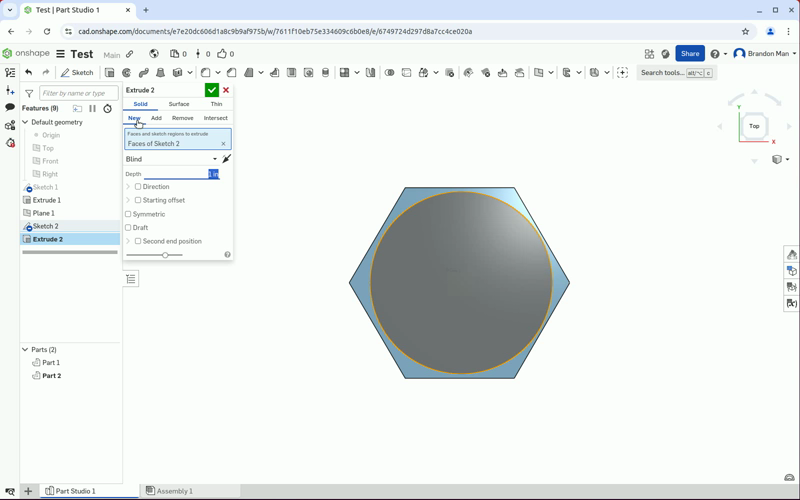
text(7.703)
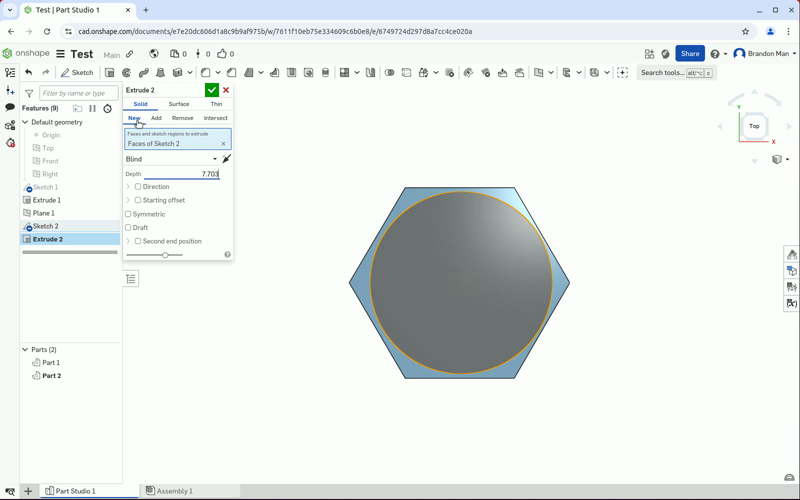
key(enter)
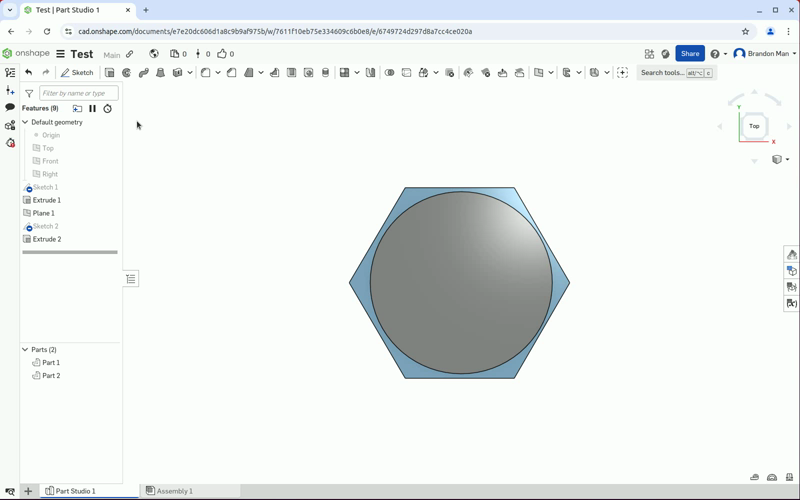
key(shift+h)
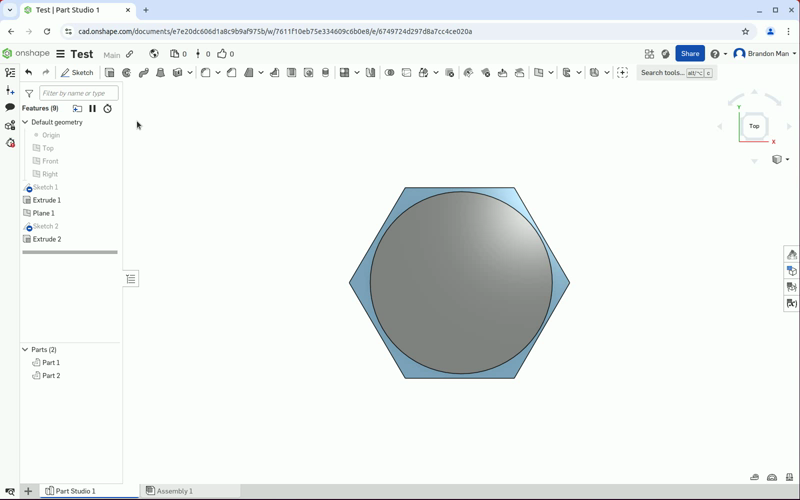
key(shift+h)
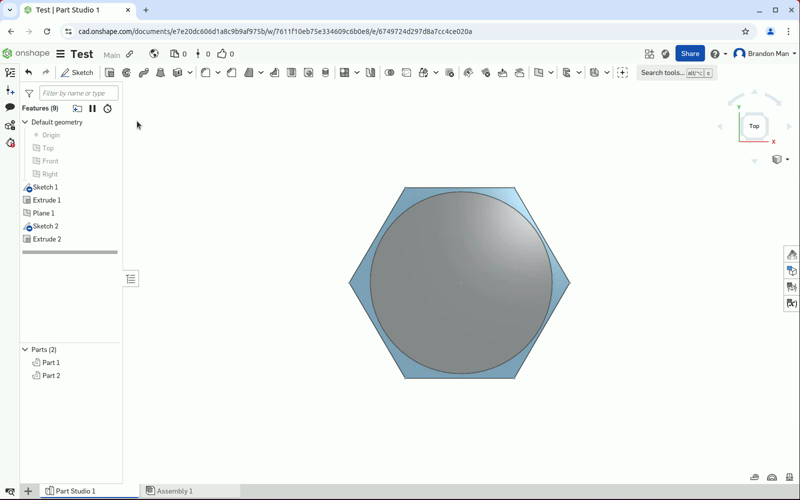
key(shift+7)
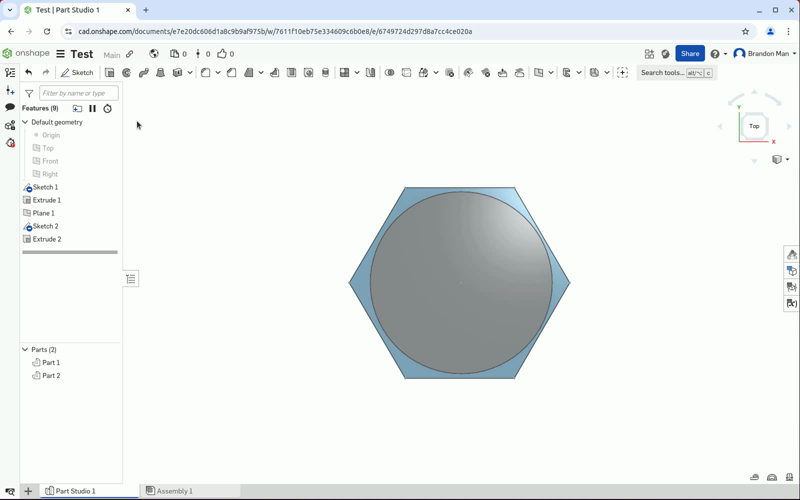
key(up, 3)
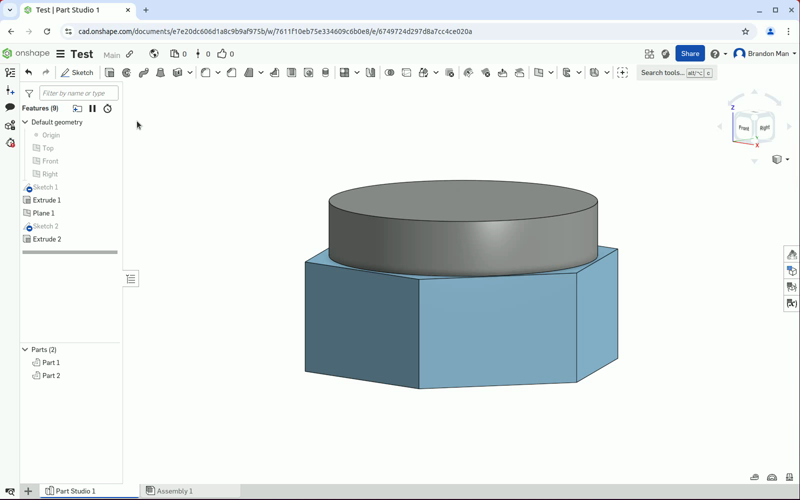
key(left, 3)
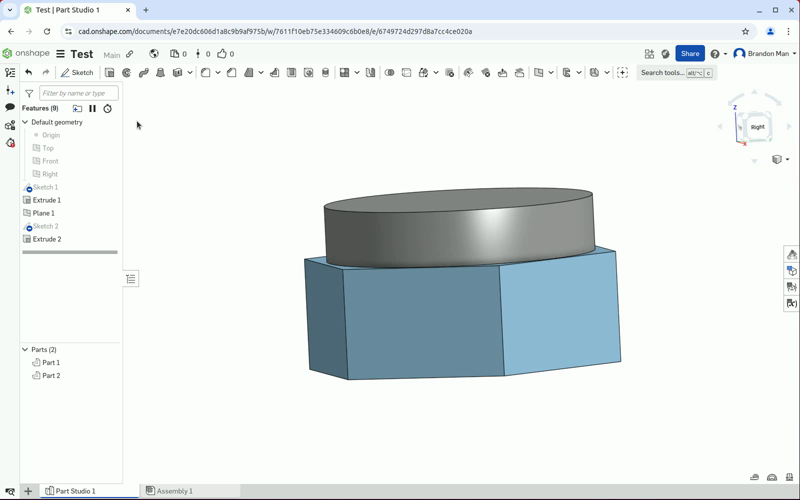
key(right, 3)
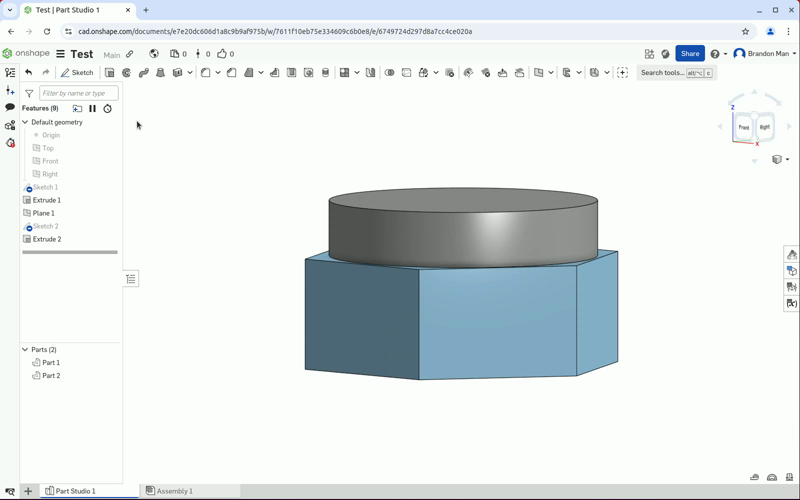
key(down, 3)
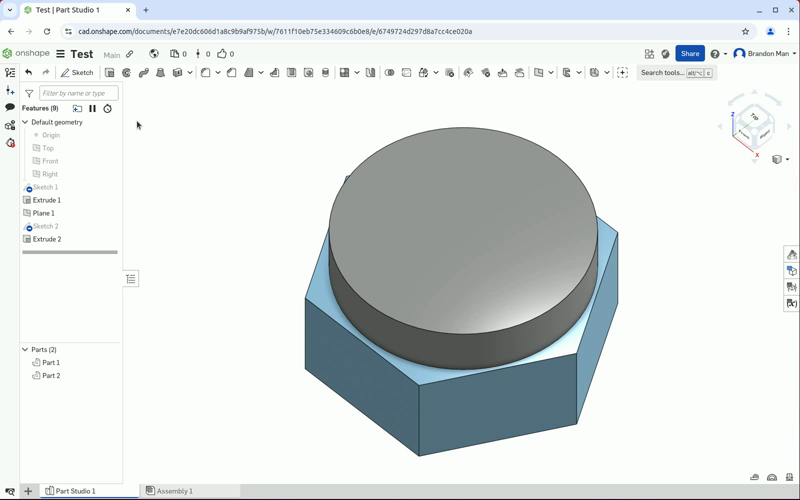
mouse_move(73, 189)
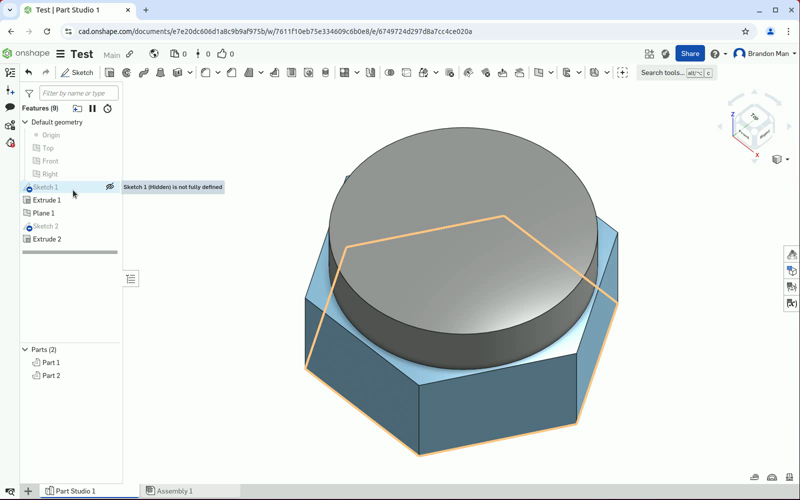
click(73, 189)